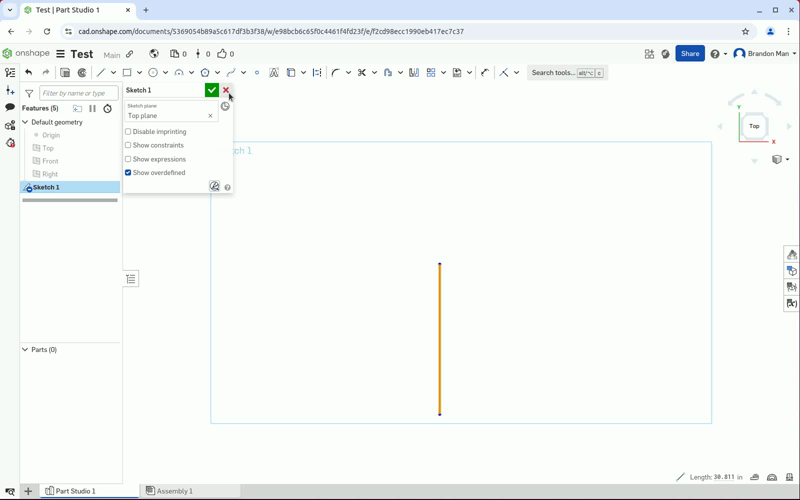
key(shift+h)
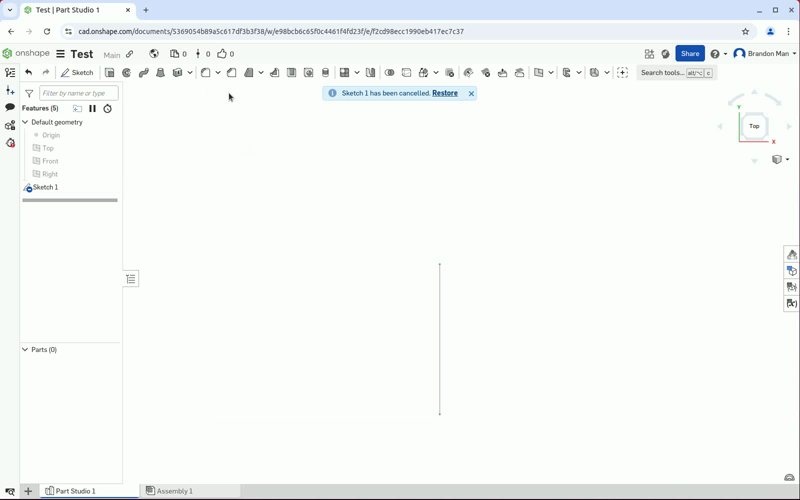
key(shift+s)
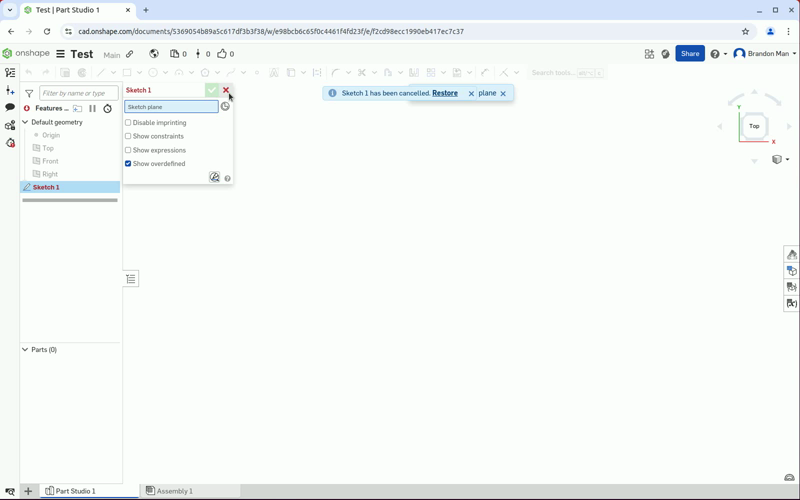
mouse_move(73, 150)
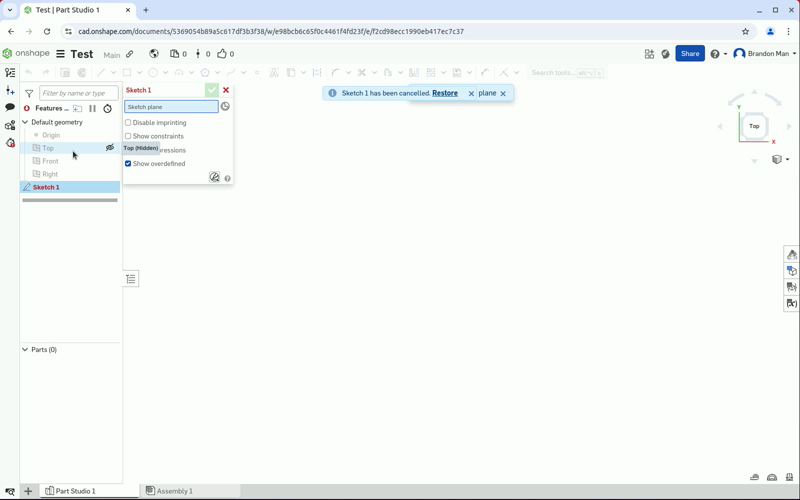
click(73, 150)
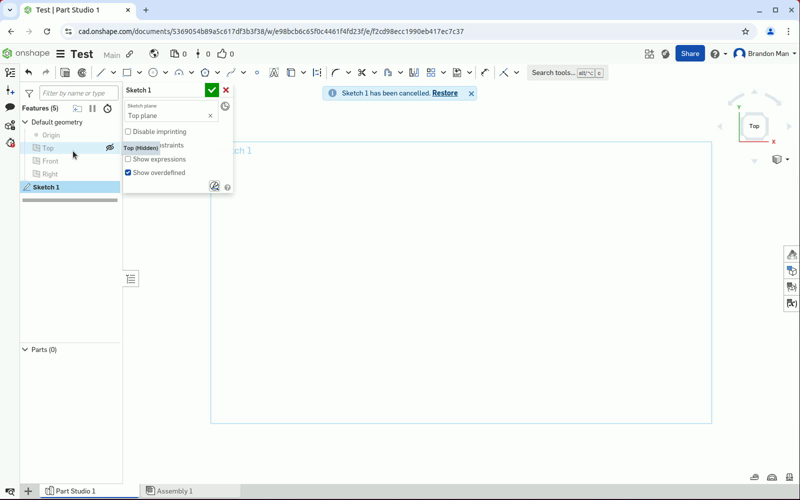
mouse_move(73, 352)
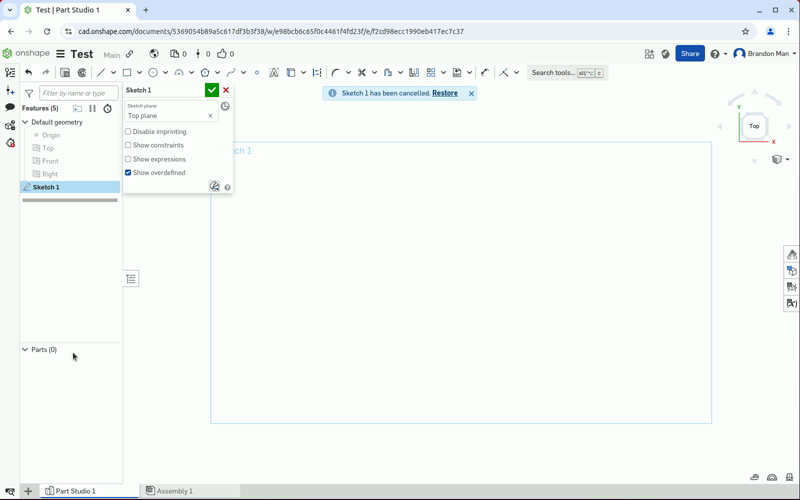
key(y)
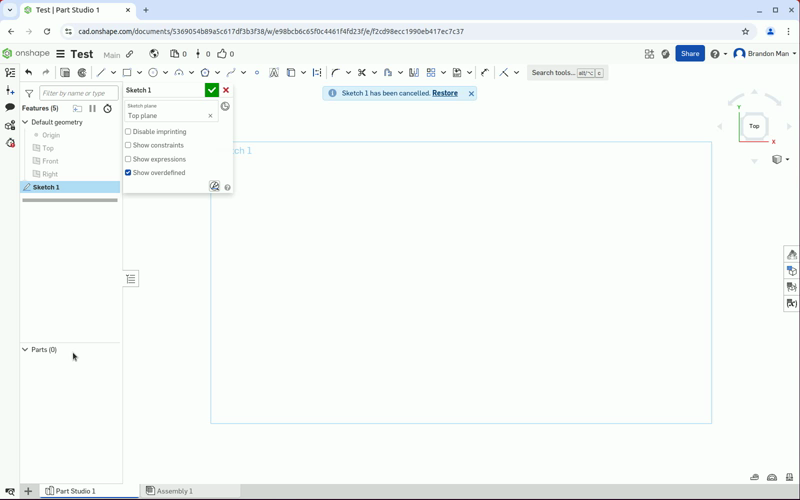
key(l)
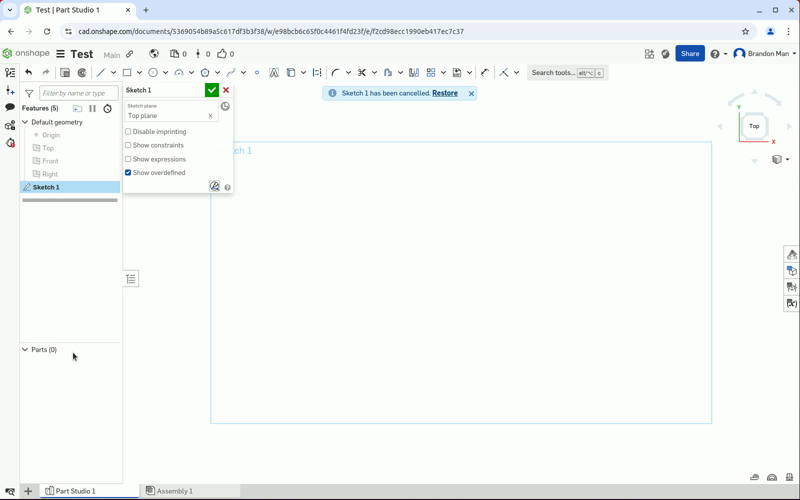
key_down(shift)
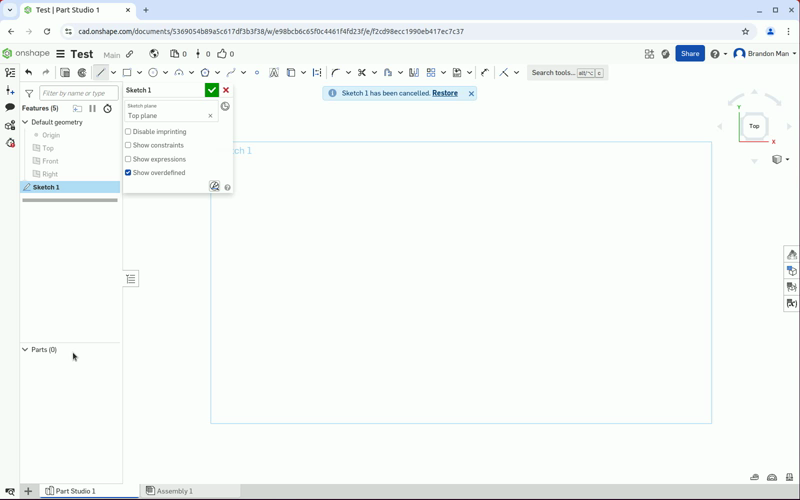
mouse_move(499, 306)
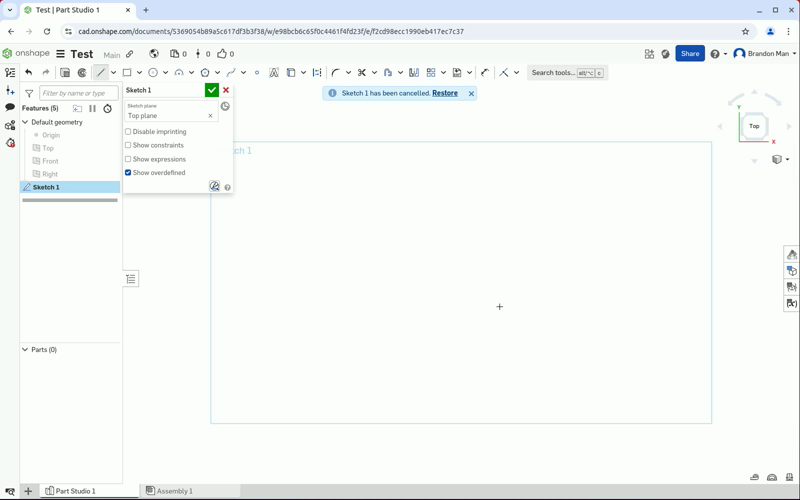
click(499, 306)
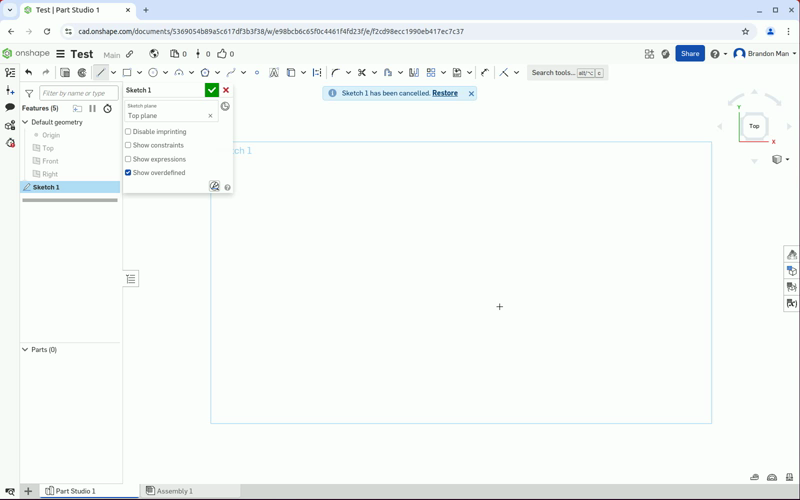
key_up(shift)
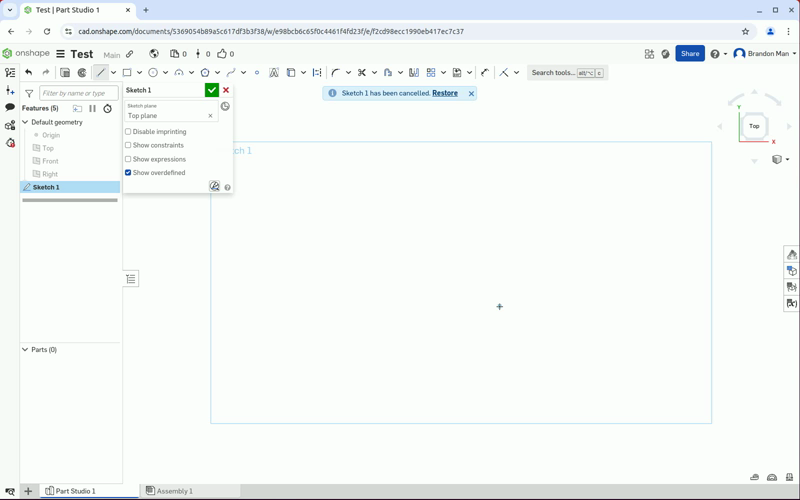
key_down(shift)
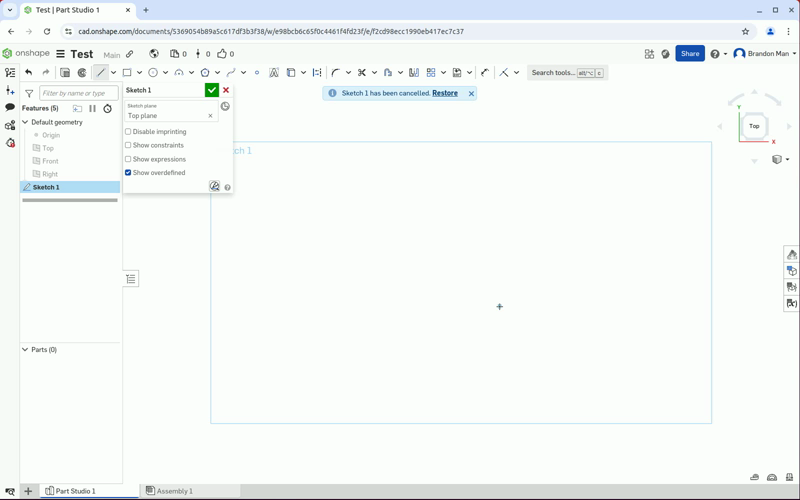
mouse_move(529, 306)
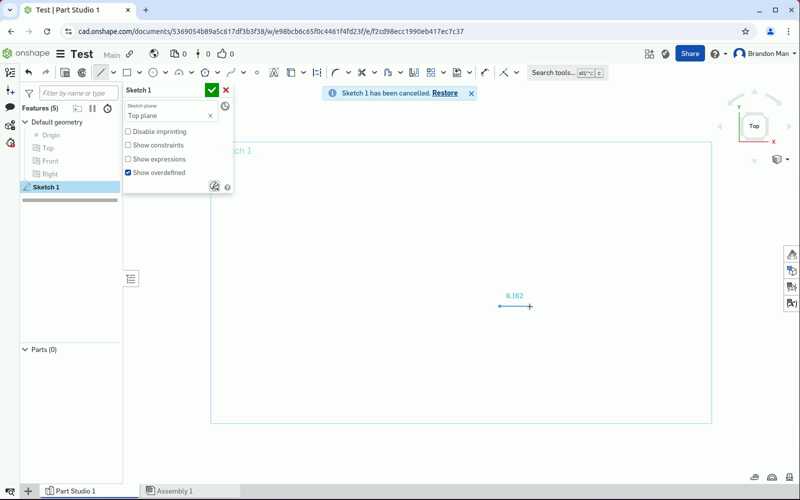
mouse_move(518, 306)
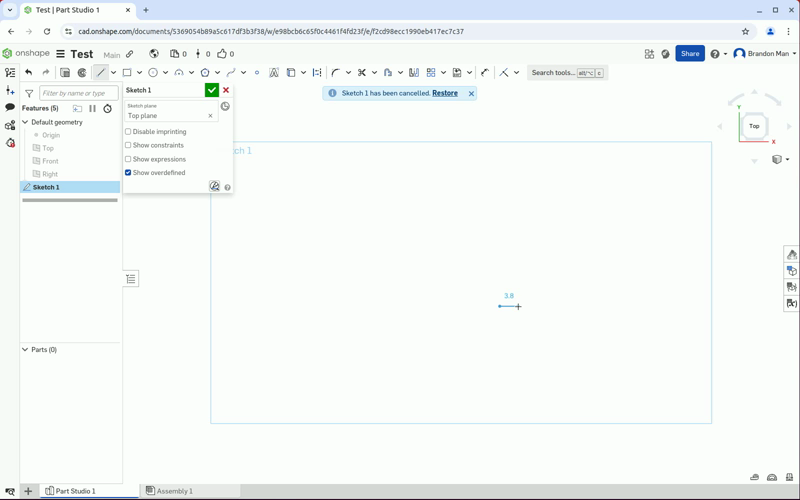
click(518, 306)
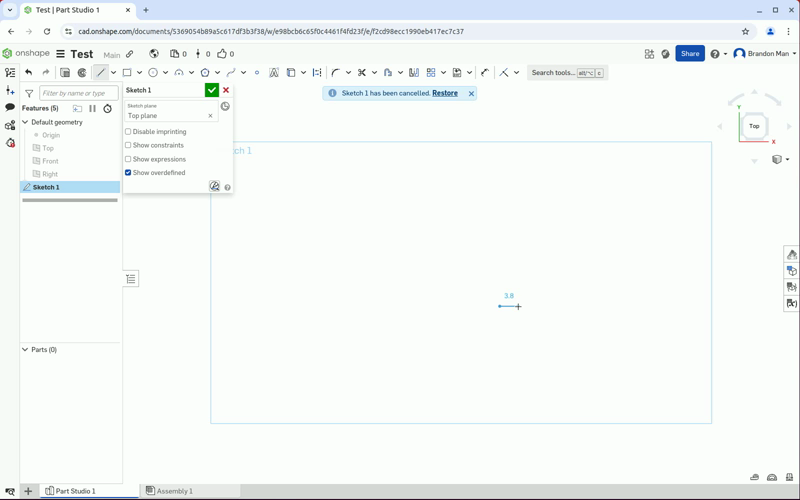
key_up(shift)
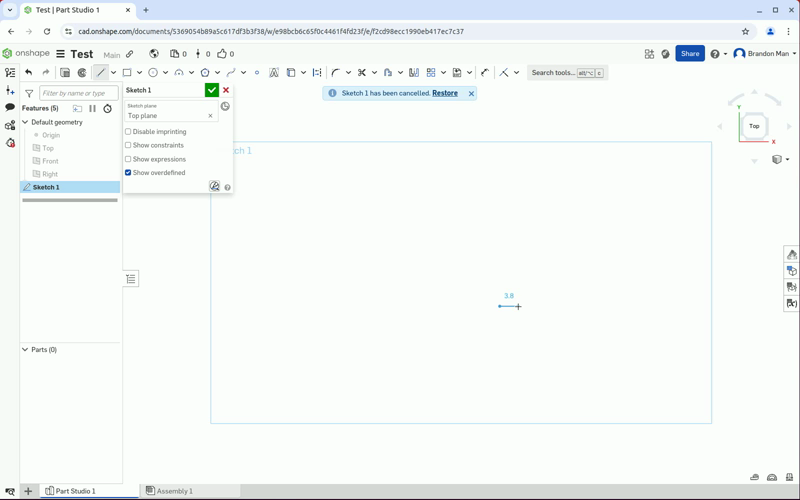
key_down(shift)
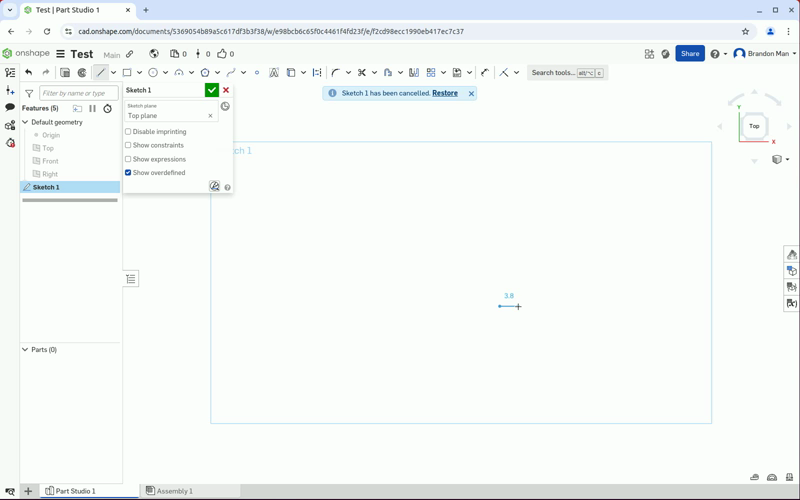
mouse_move(548, 306)
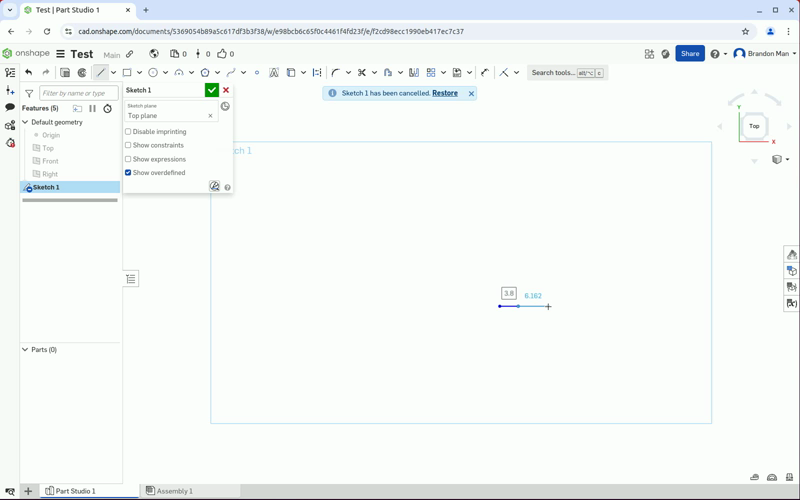
mouse_move(518, 294)
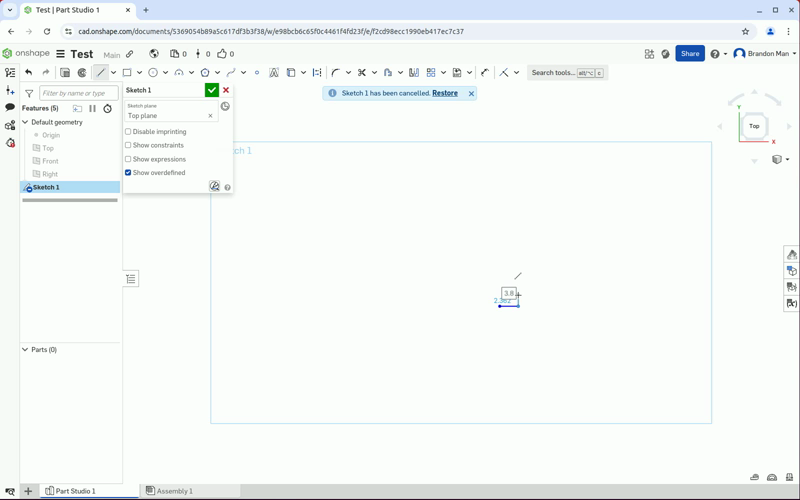
click(518, 294)
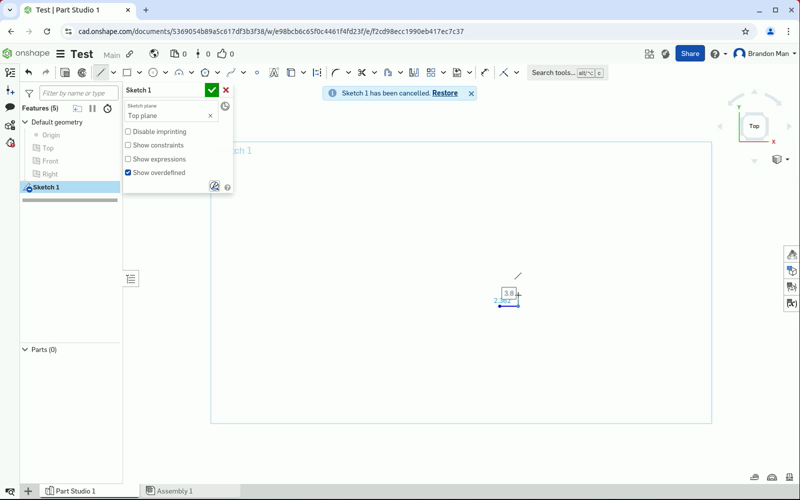
key_up(shift)
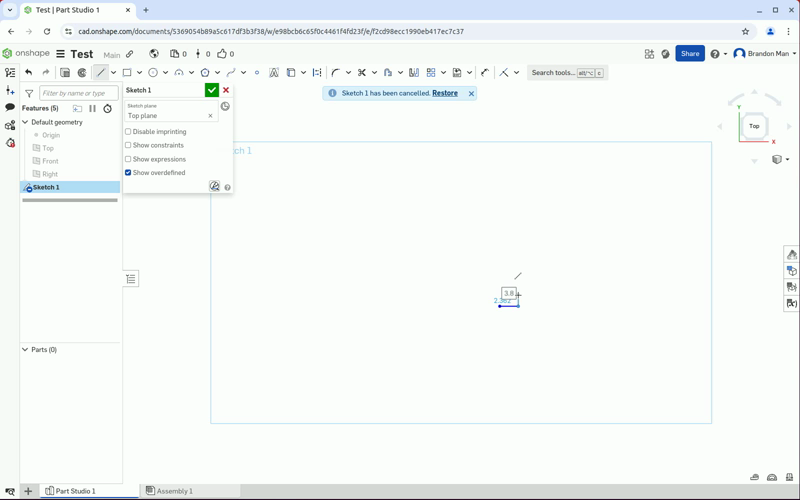
key_down(shift)
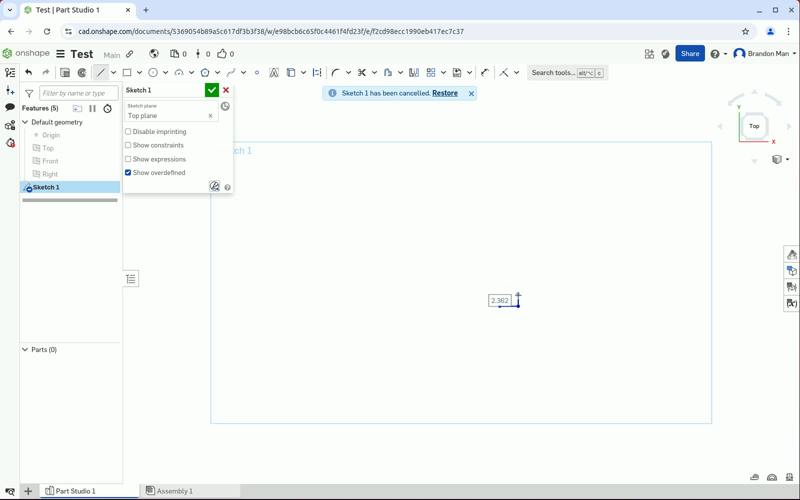
mouse_move(548, 294)
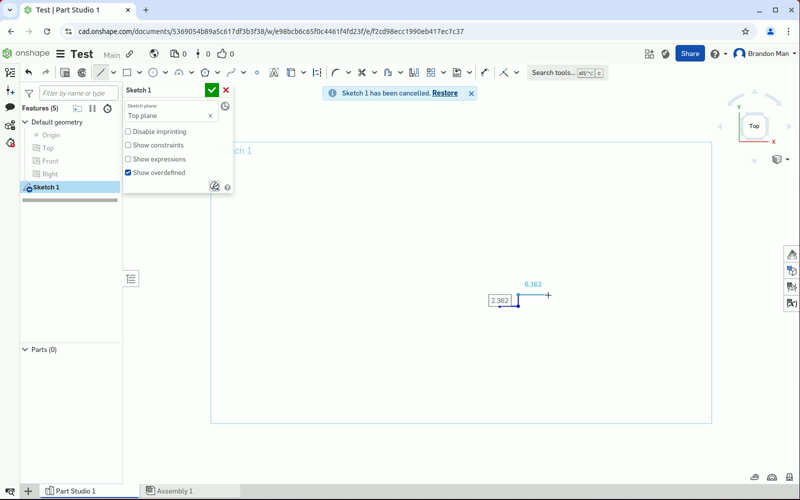
mouse_move(499, 294)
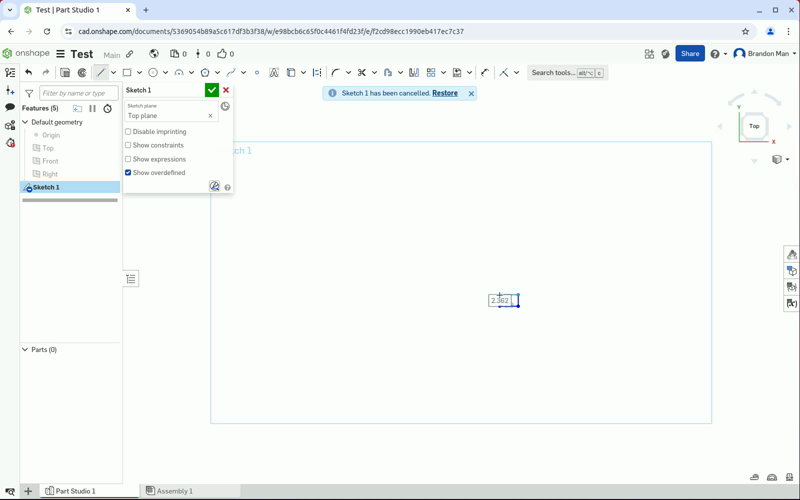
click(499, 294)
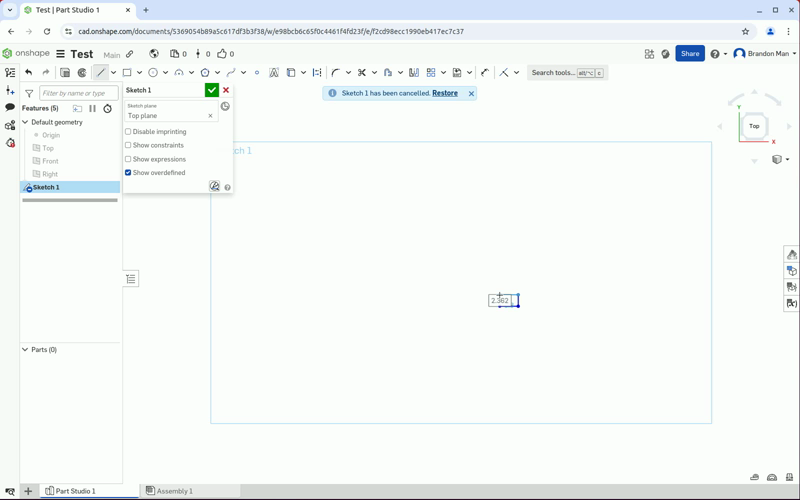
key_up(shift)
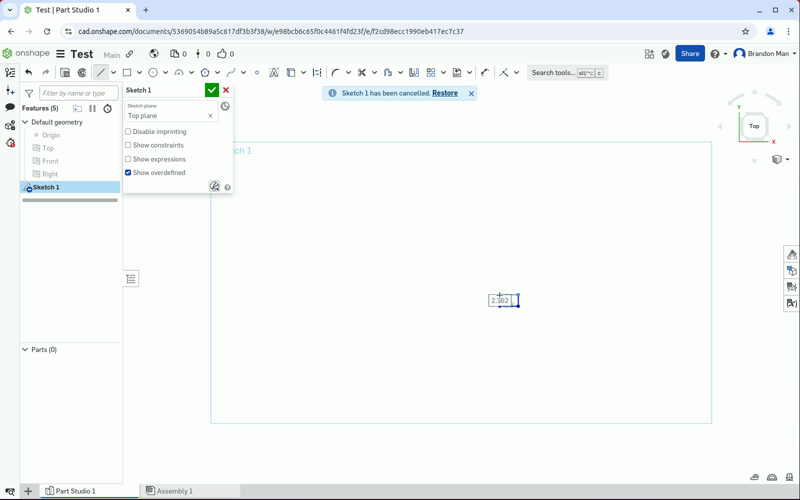
mouse_move(529, 294)
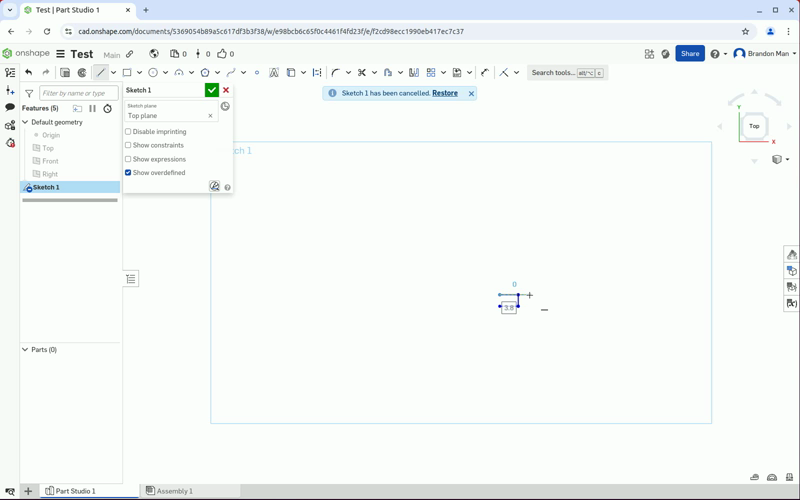
key_down(shift)
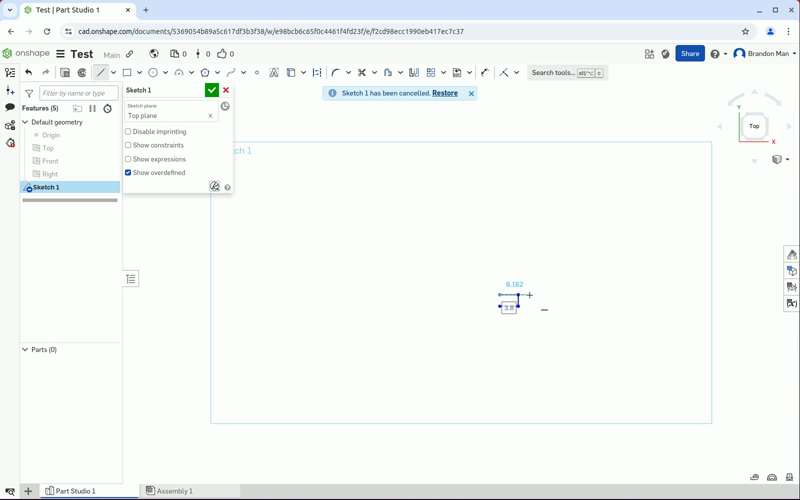
mouse_move(499, 306)
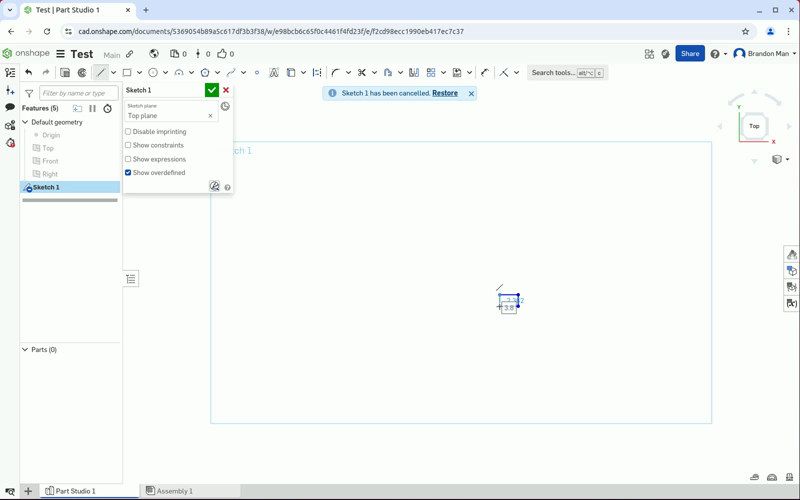
key_up(shift)
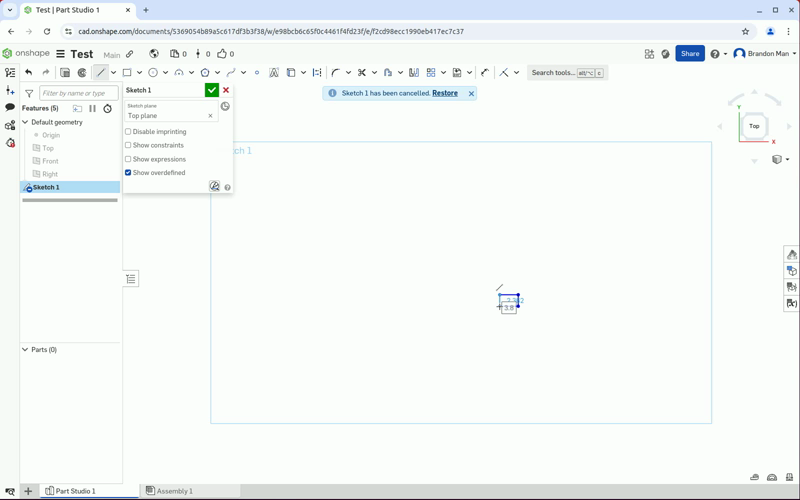
click(499, 306)
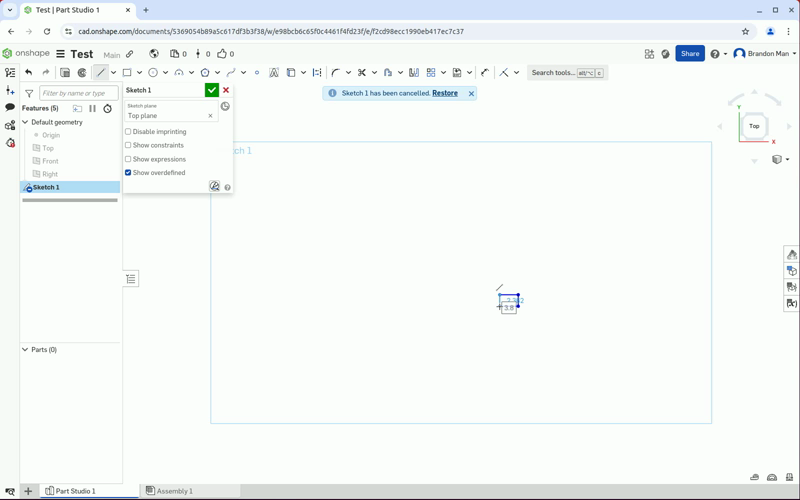
key(esc)
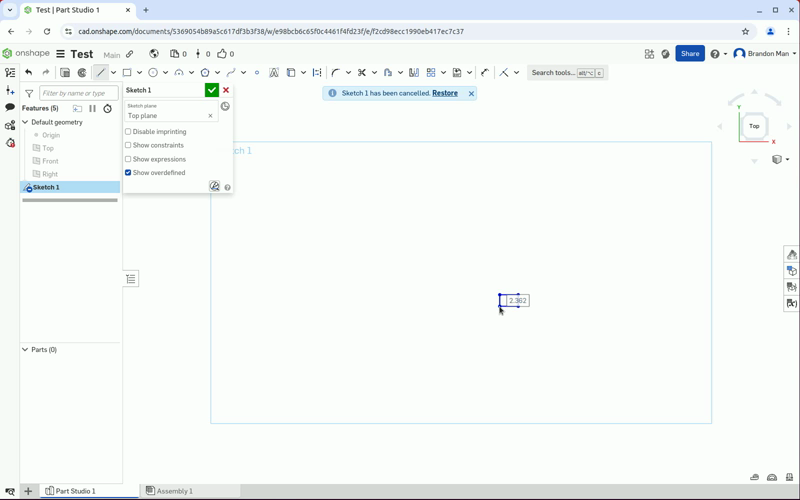
mouse_move(510, 297)
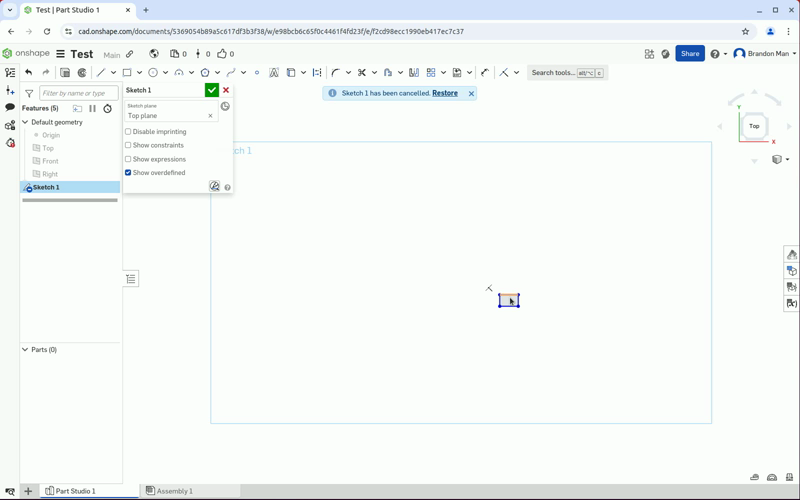
scroll(6)
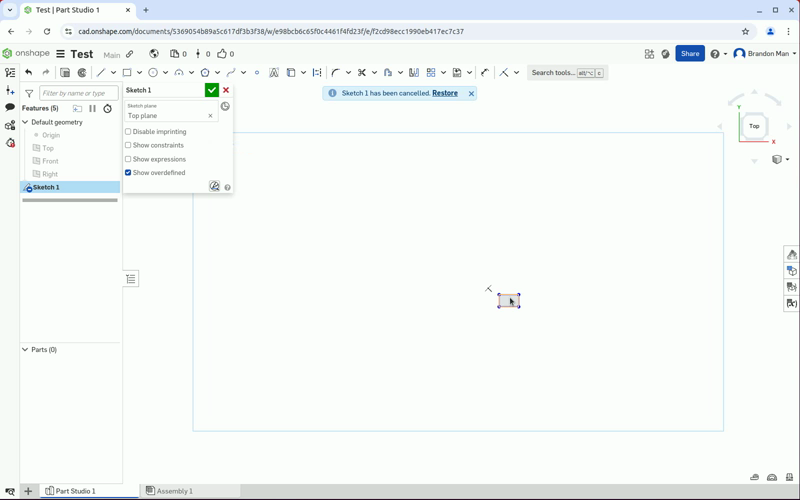
scroll(6)
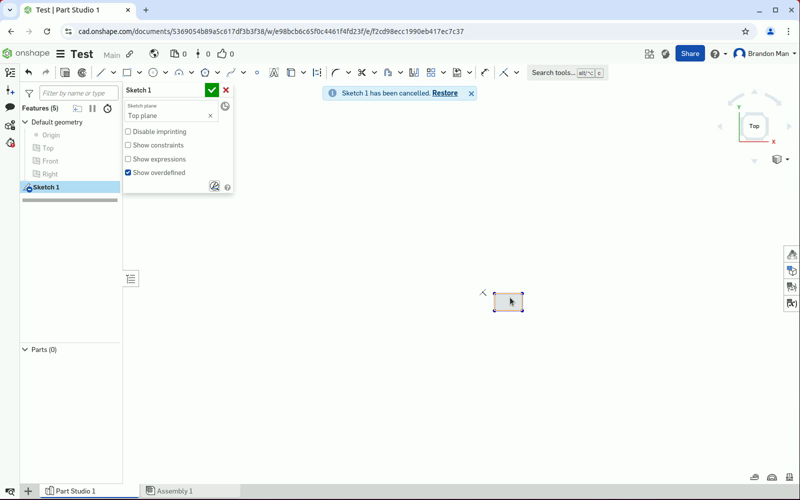
scroll(6)
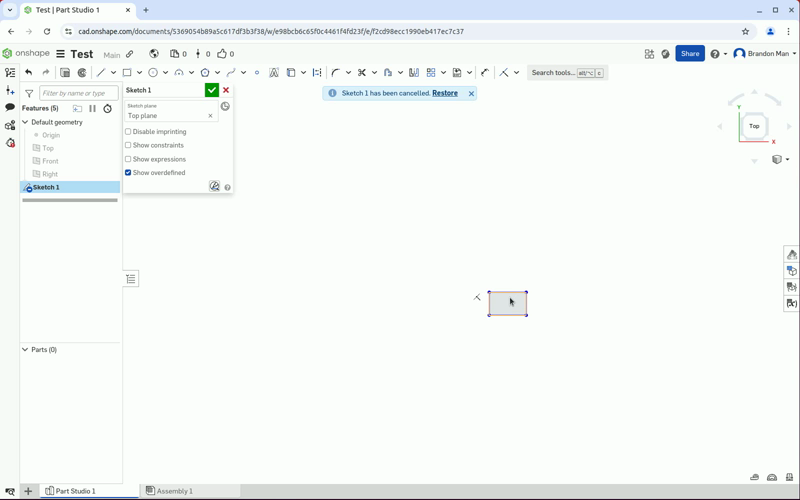
scroll(6)
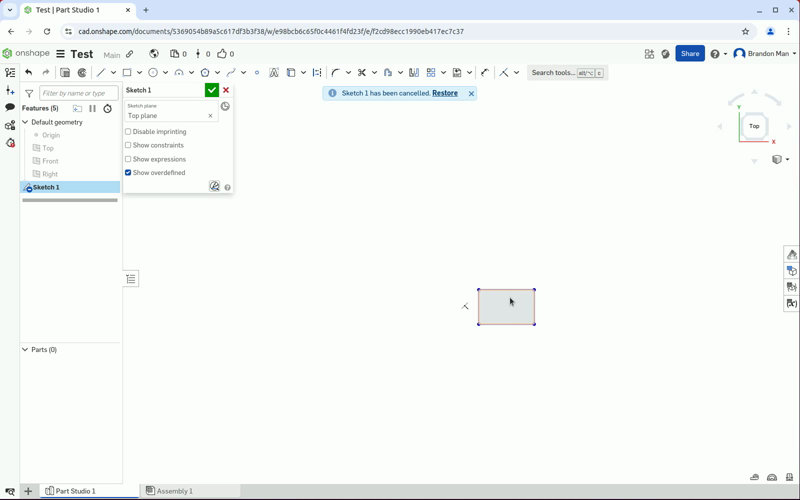
scroll(6)
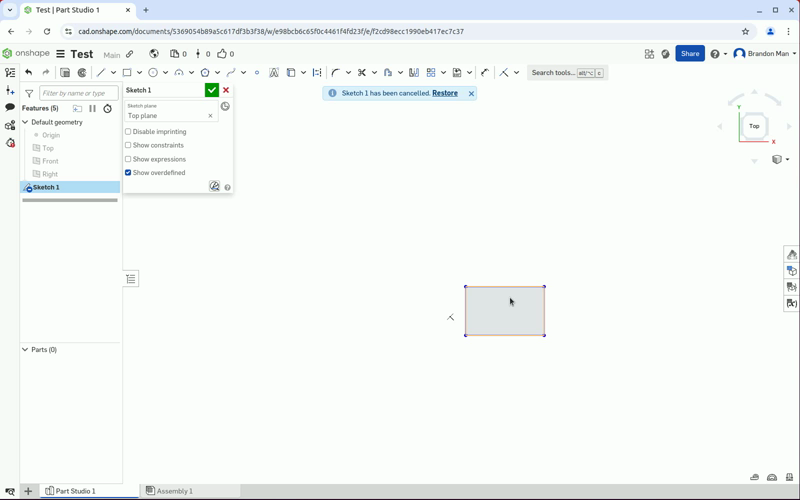
scroll(6)
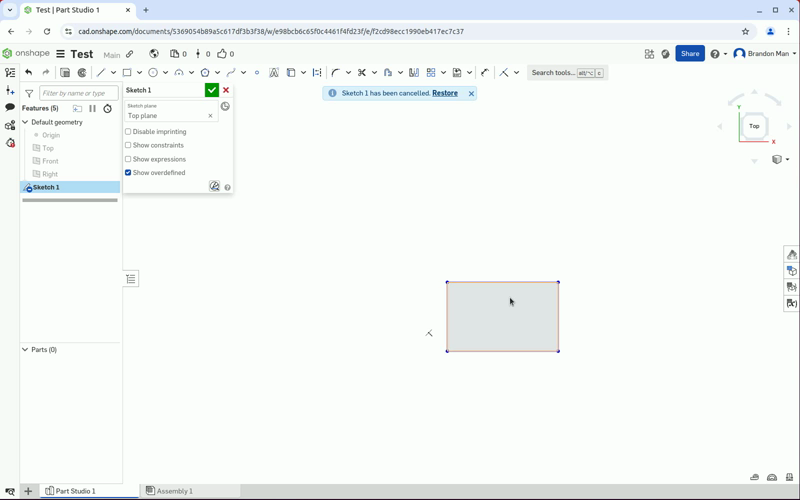
scroll(6)
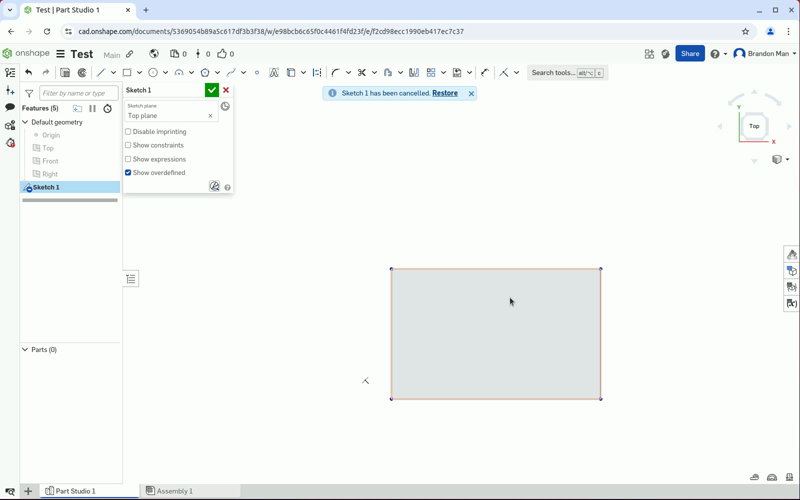
click(510, 297)
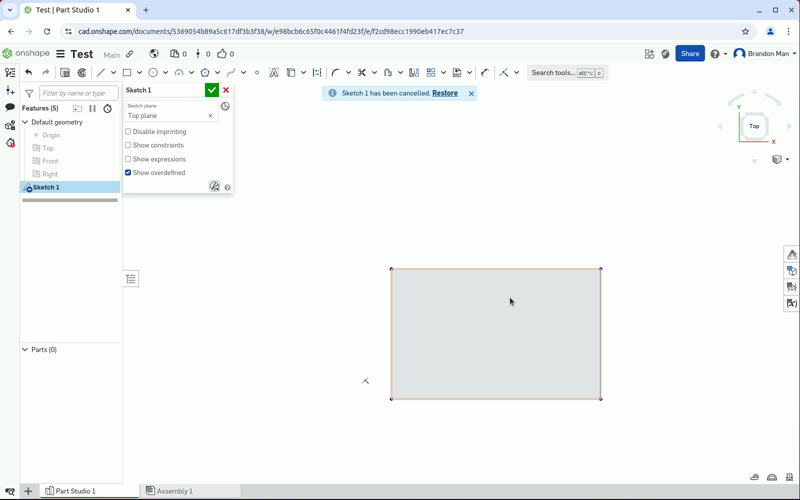
scroll(-6)
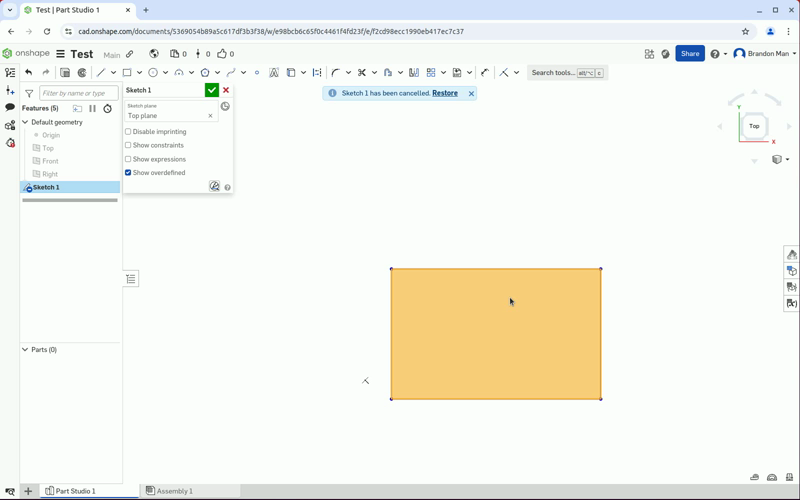
scroll(-6)
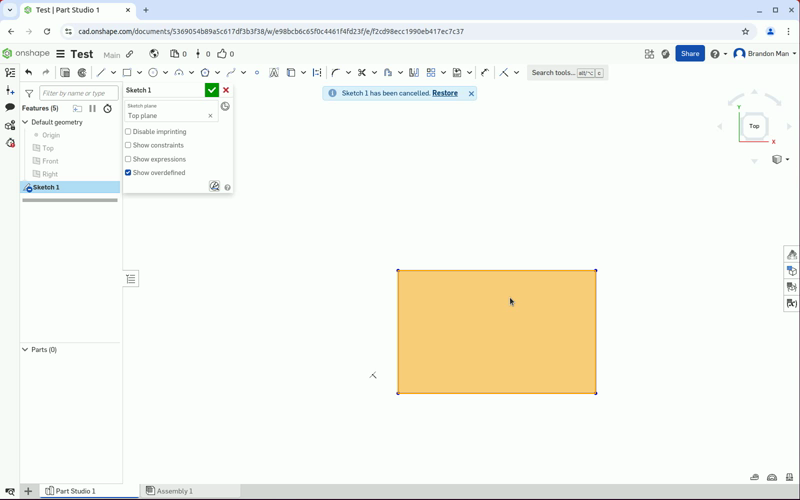
scroll(-6)
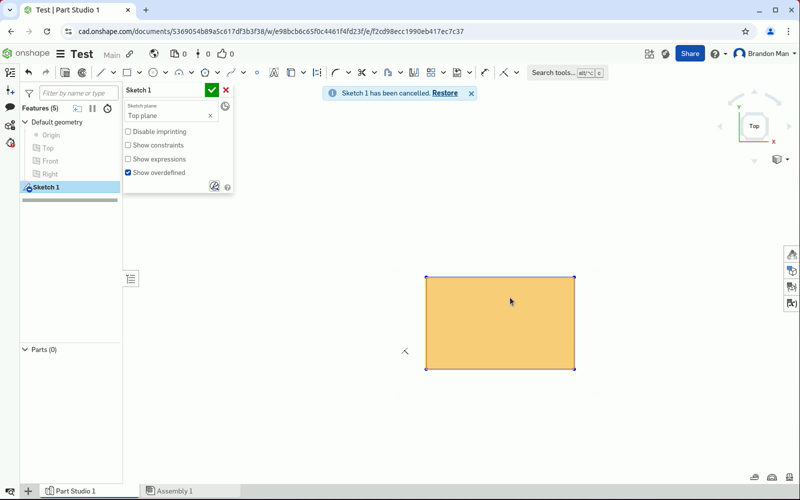
scroll(-6)
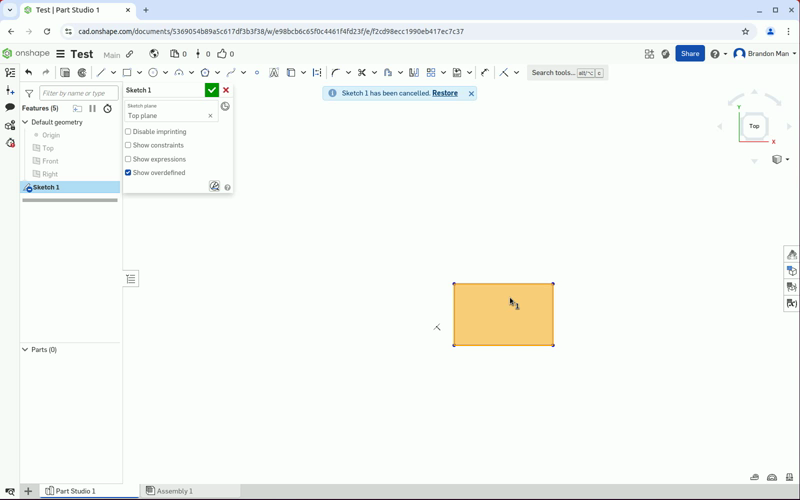
scroll(-6)
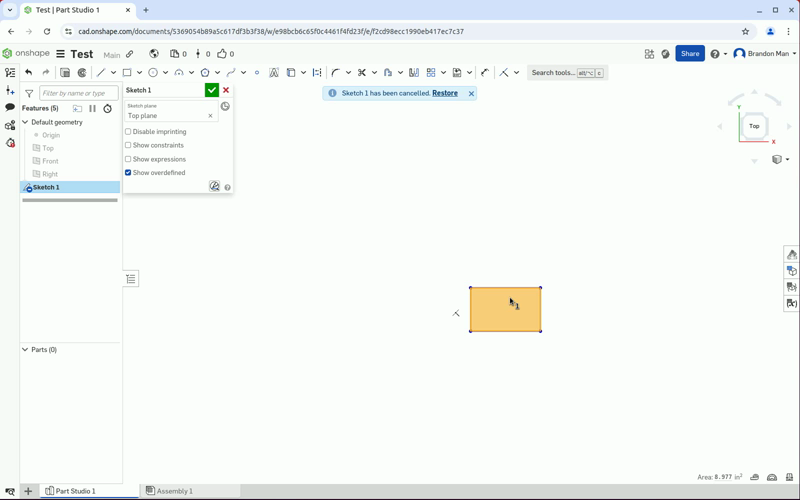
scroll(-6)
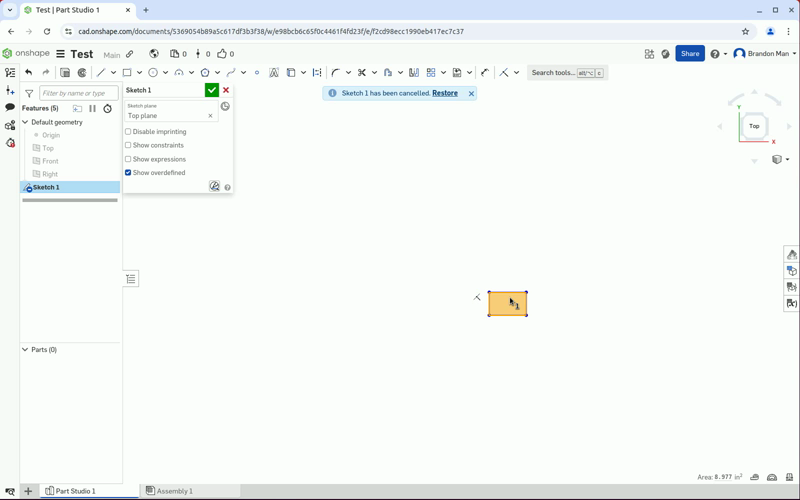
scroll(-6)
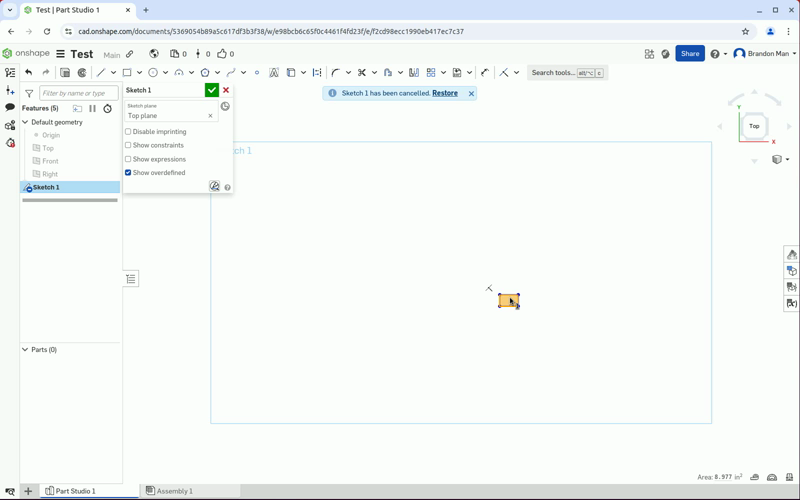
mouse_move(73, 352)
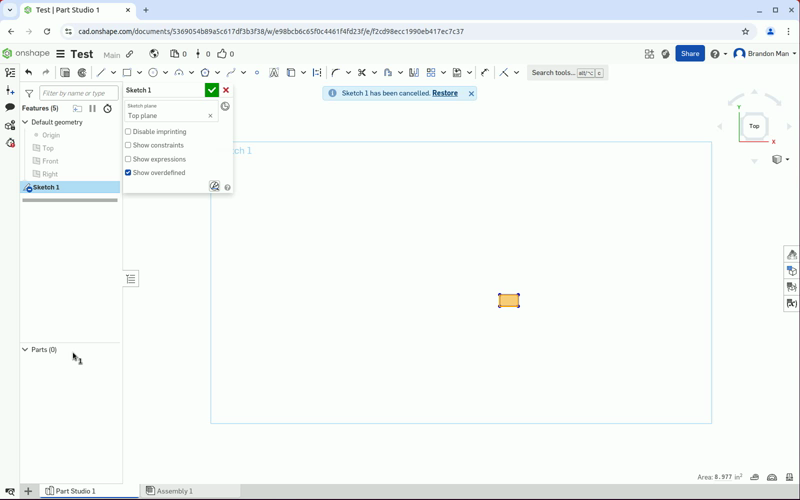
key(shift+y)
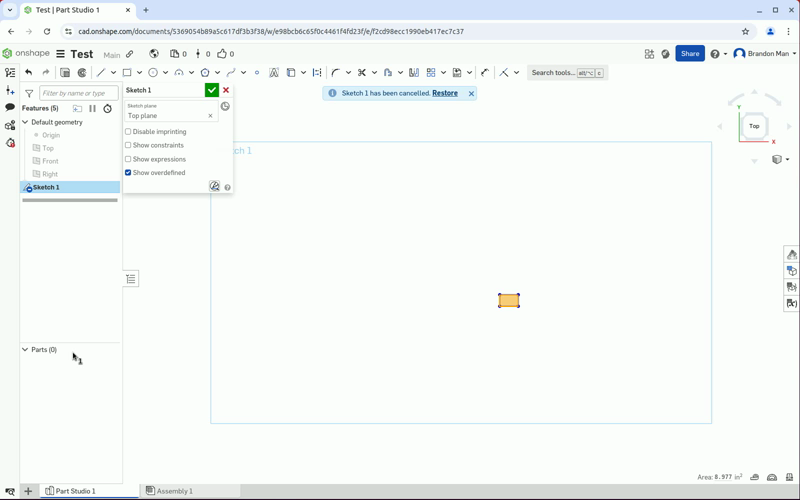
key(shift+e)
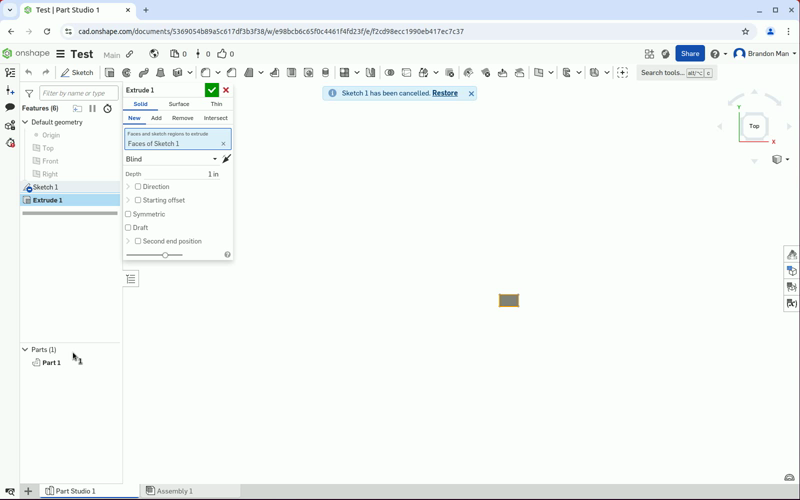
mouse_move(143, 106)
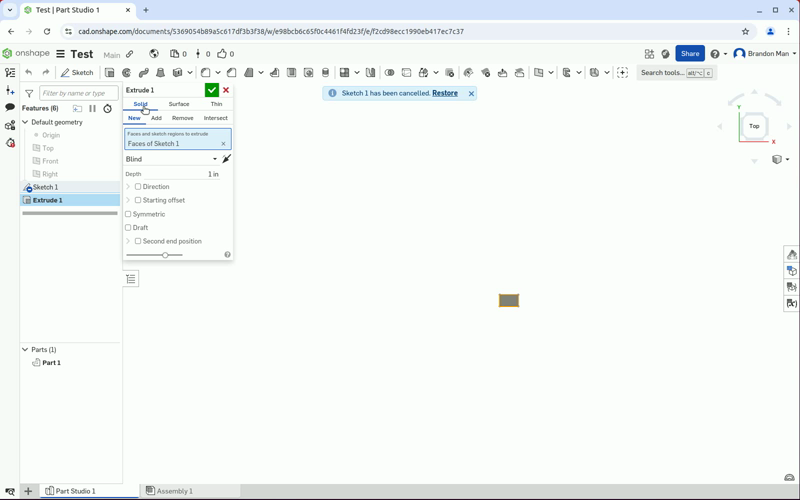
click(143, 106)
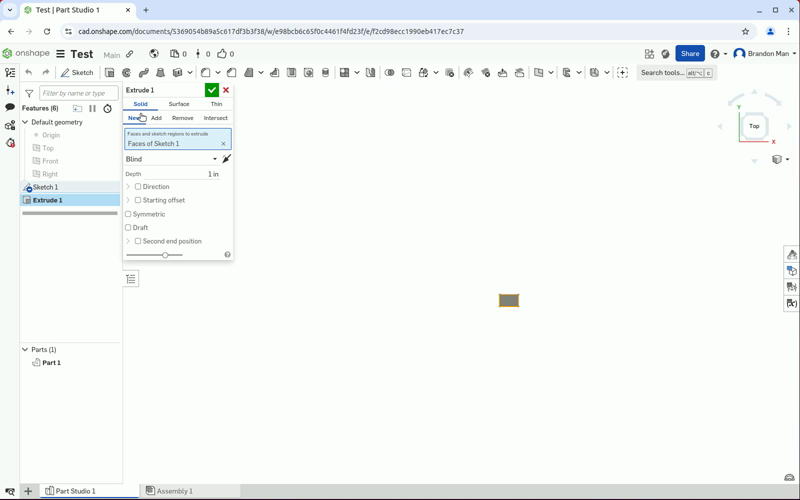
mouse_move(137, 120)
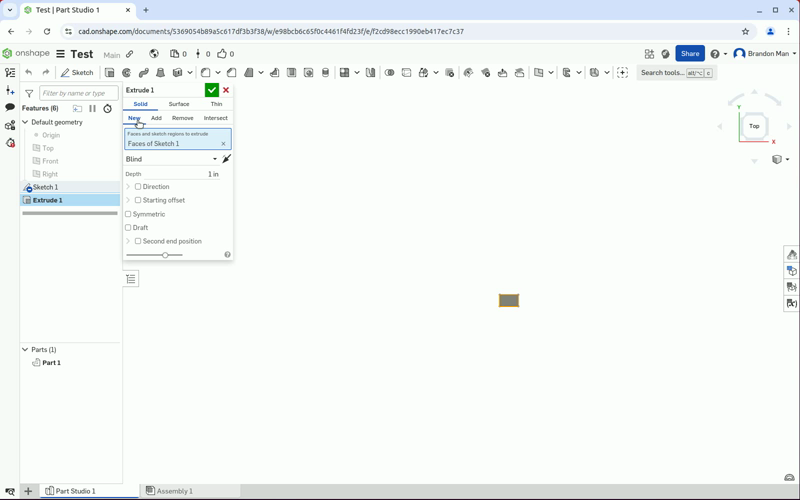
click(137, 120)
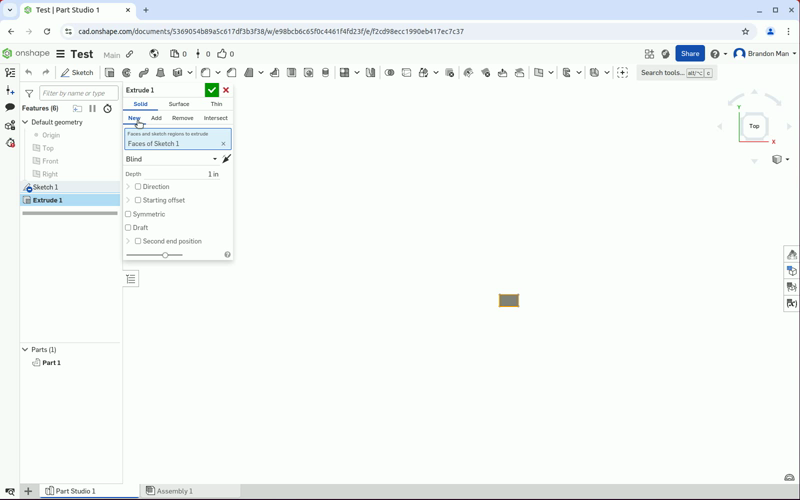
key(tab, 4)
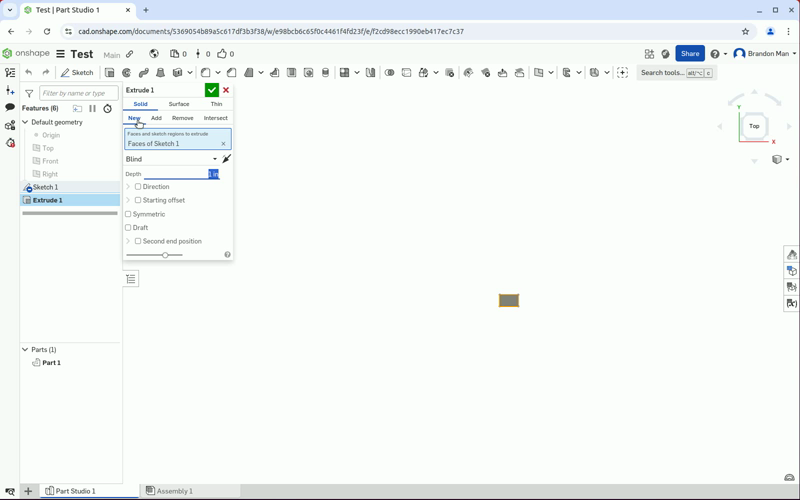
text(2.407)
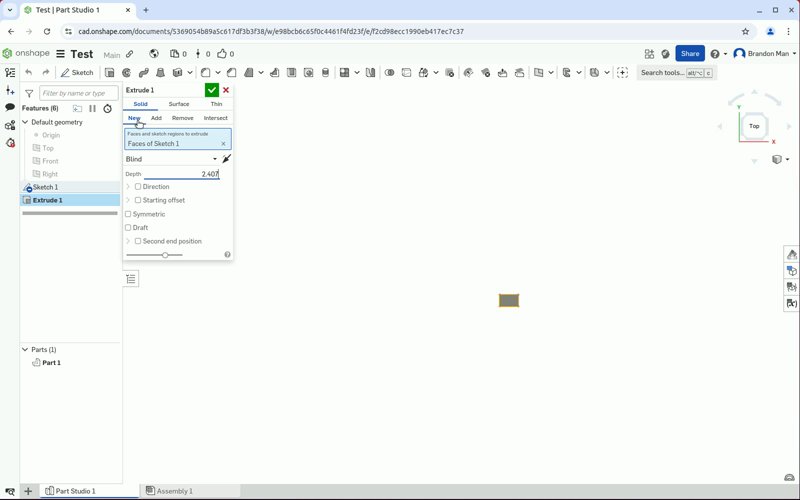
key(enter)
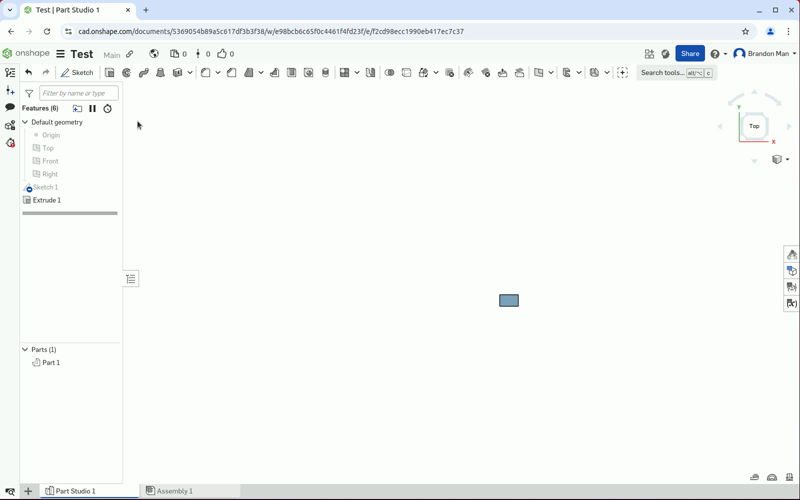
key(shift+h)
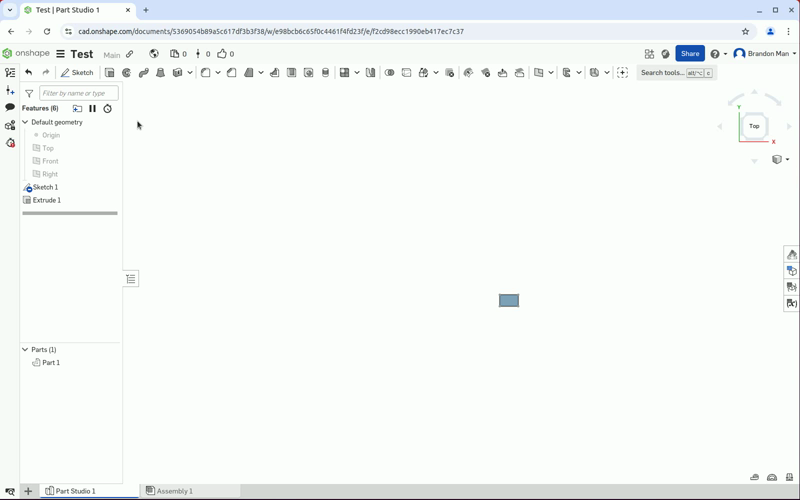
key(shift+h)
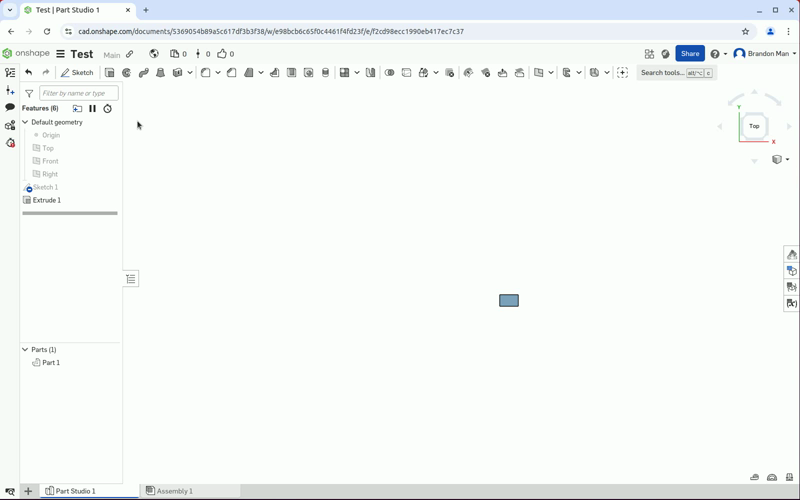
mouse_move(73, 189)
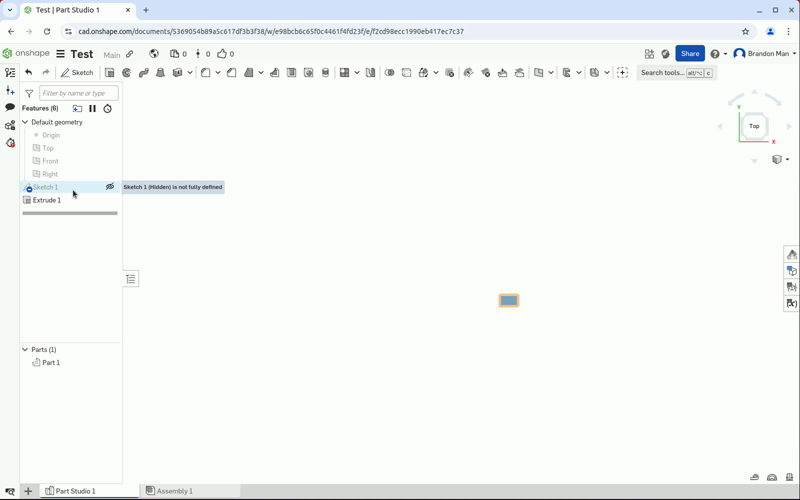
click(73, 189)
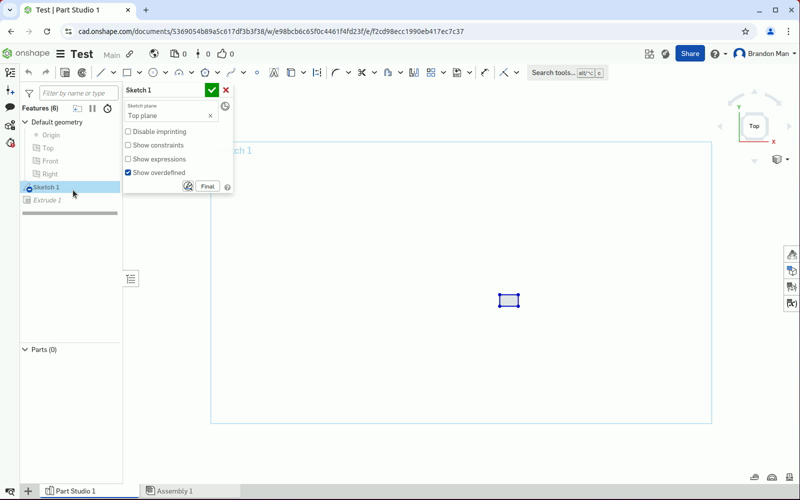
mouse_move(229, 92)
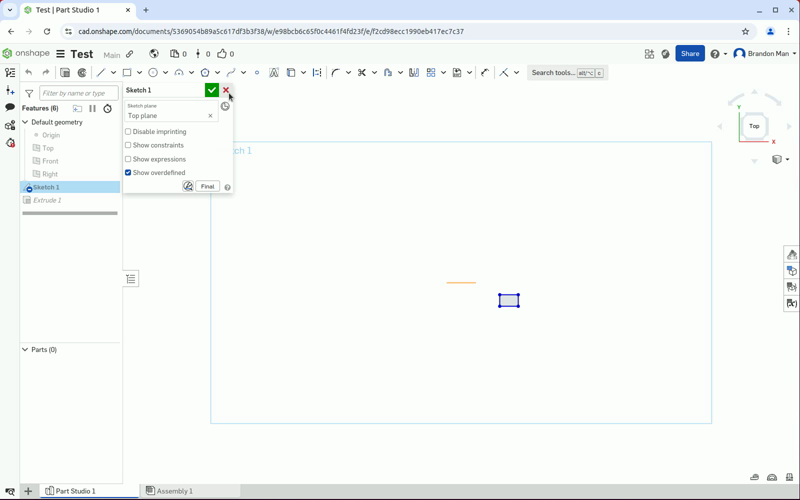
click(229, 92)
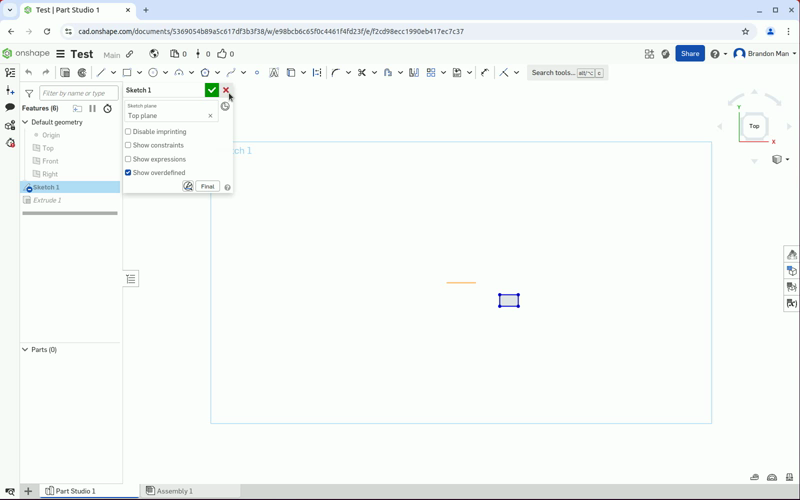
key(shift+s)
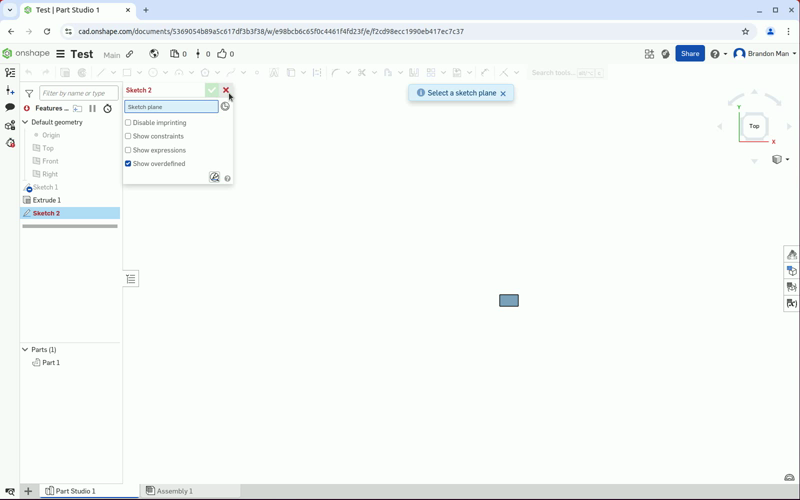
mouse_move(73, 150)
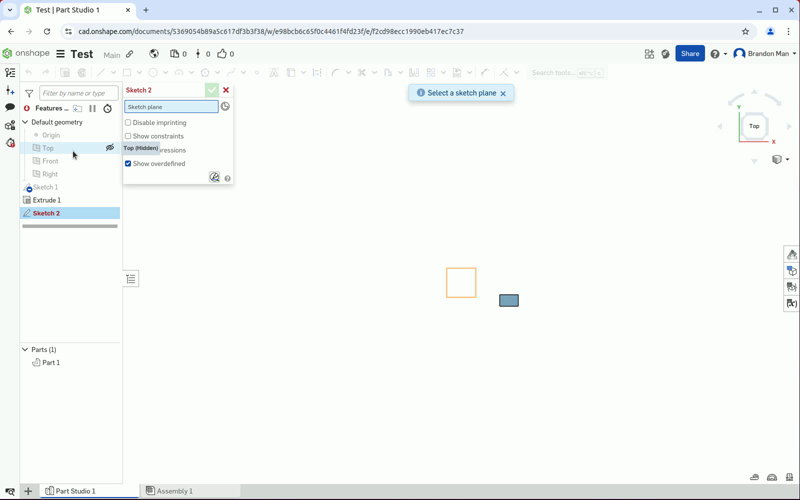
click(73, 150)
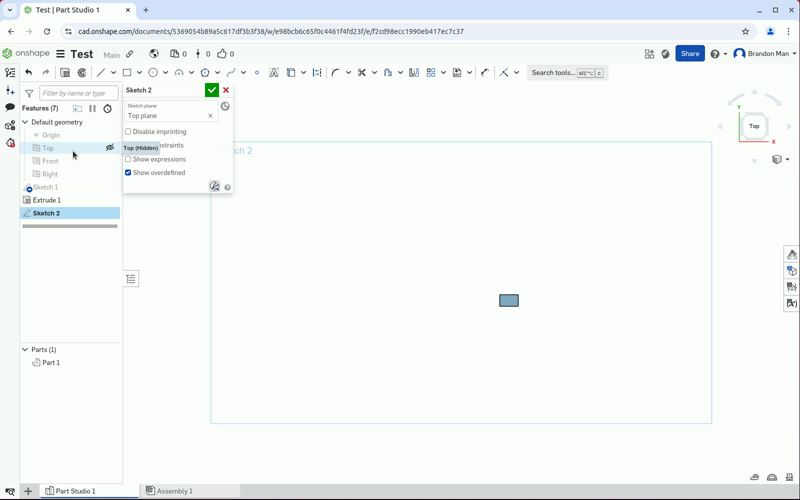
mouse_move(73, 352)
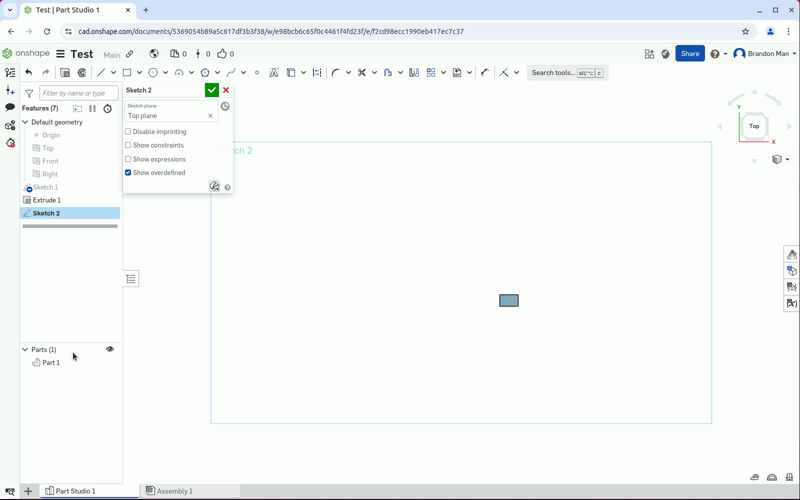
key(y)
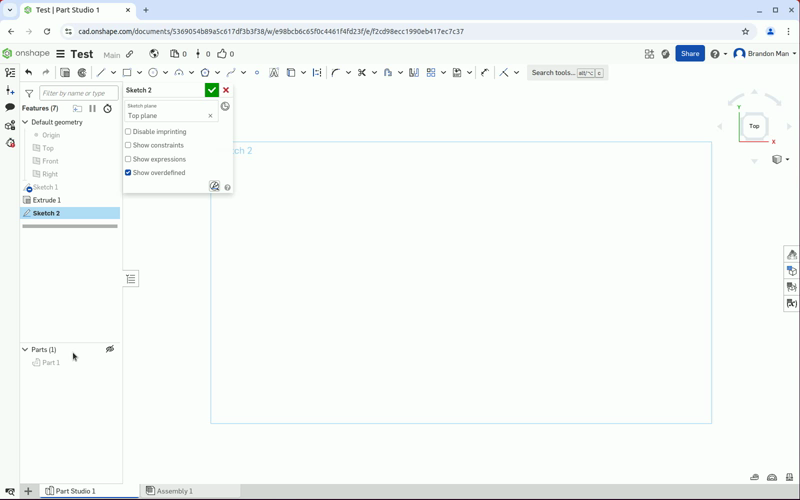
key(l)
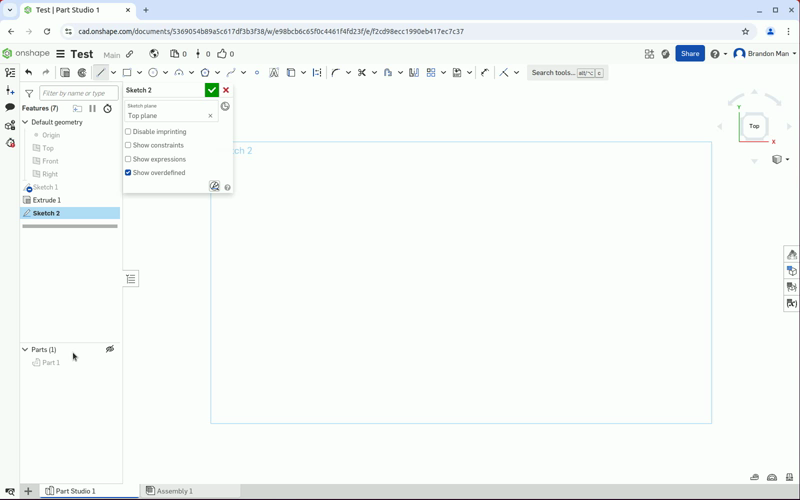
key_down(shift)
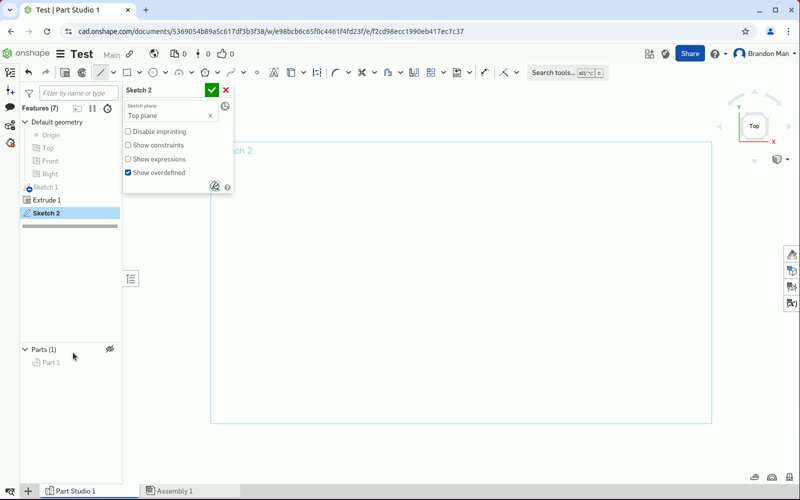
mouse_move(516, 306)
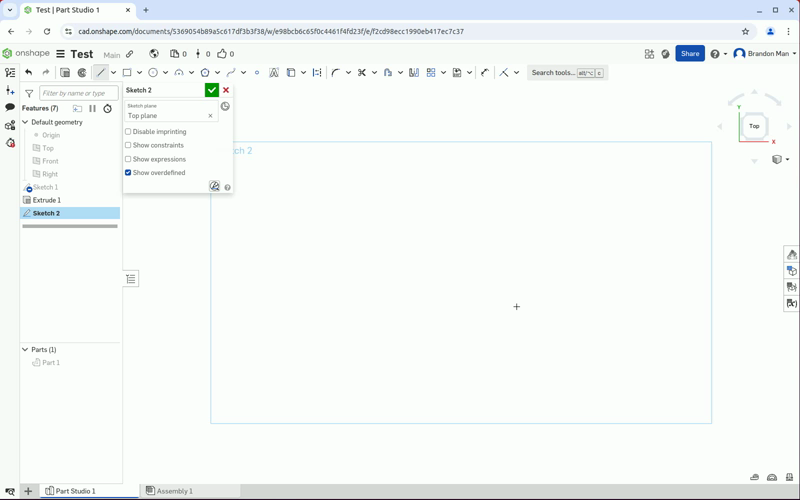
click(516, 306)
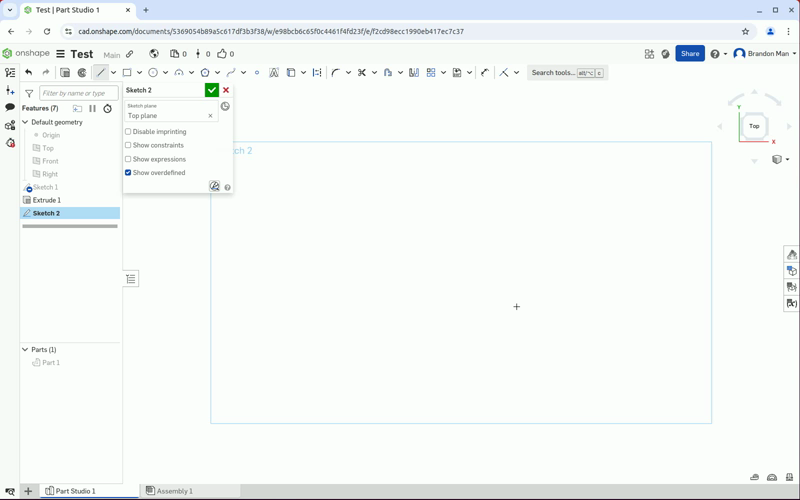
key_up(shift)
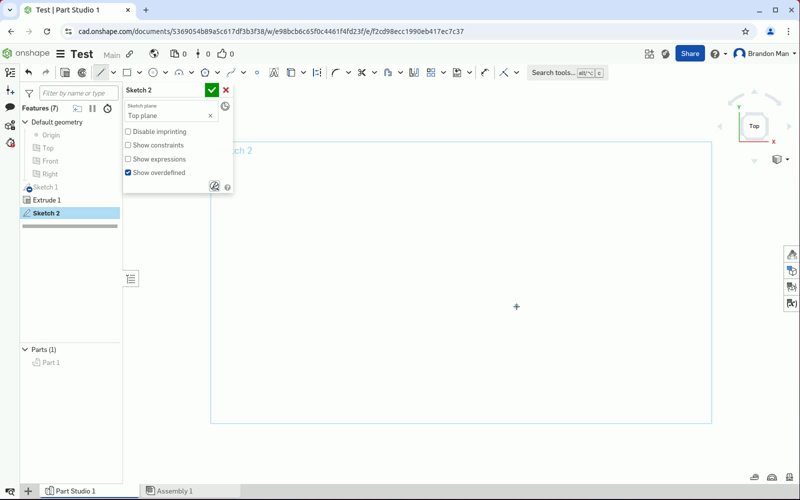
key_down(shift)
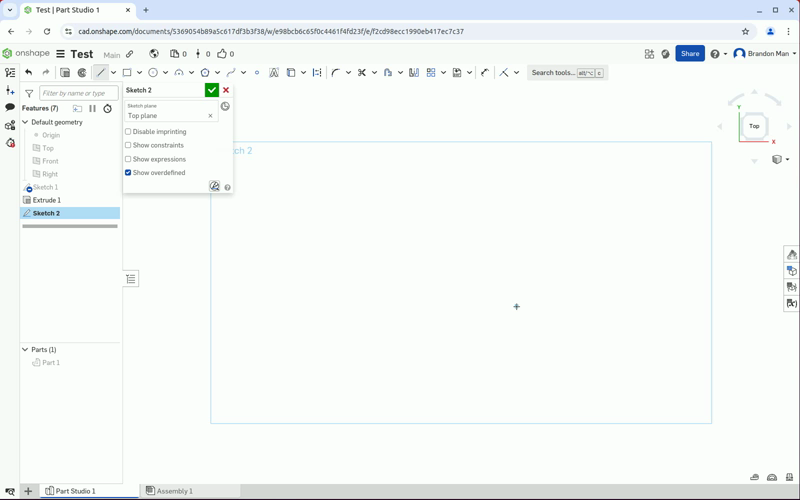
mouse_move(546, 306)
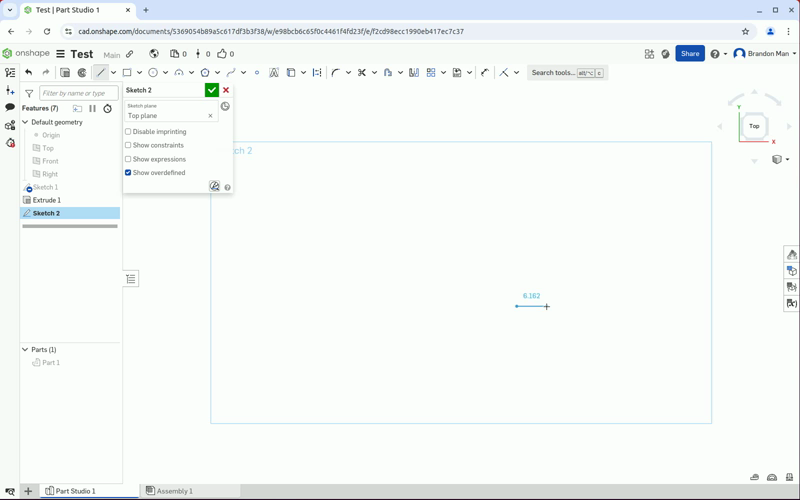
mouse_move(535, 306)
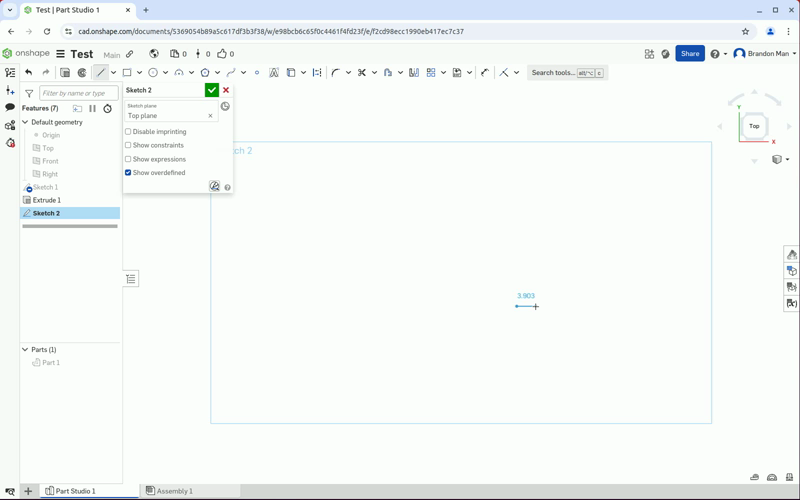
click(535, 306)
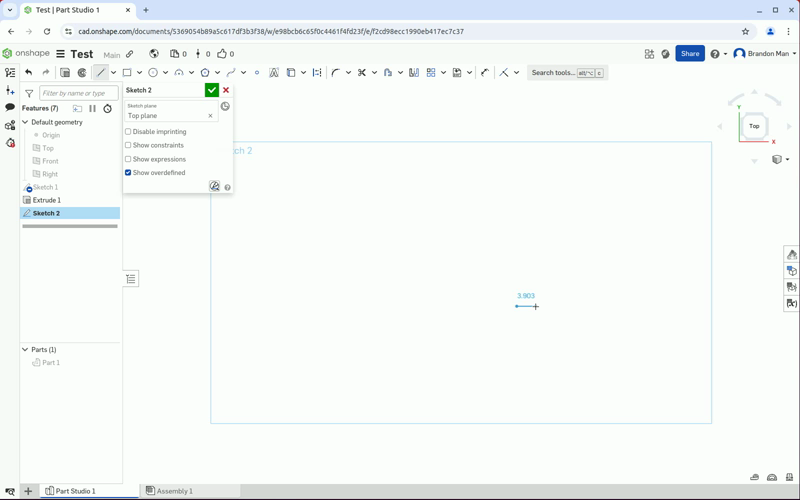
key_up(shift)
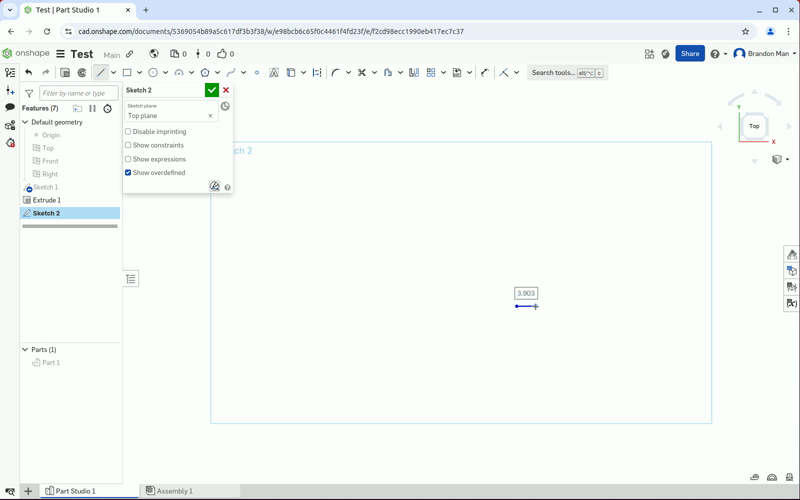
key_down(shift)
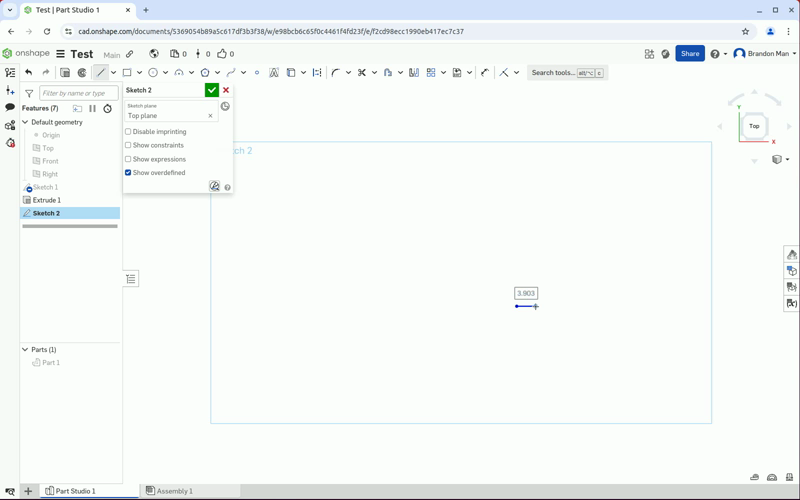
mouse_move(565, 306)
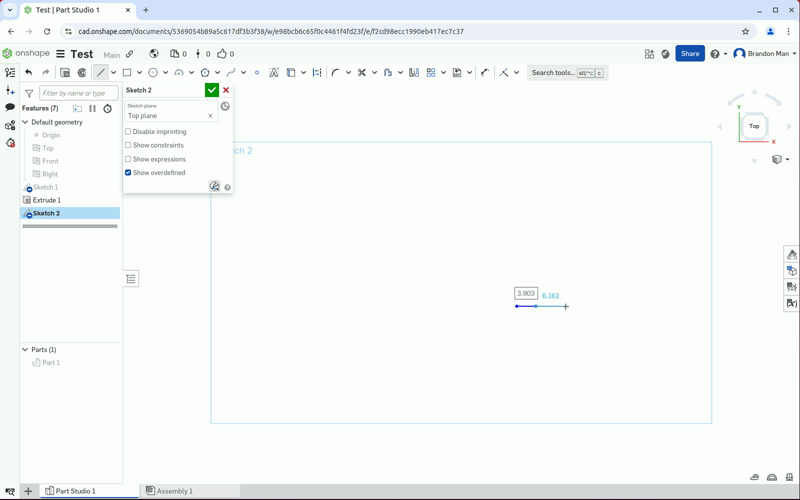
mouse_move(535, 294)
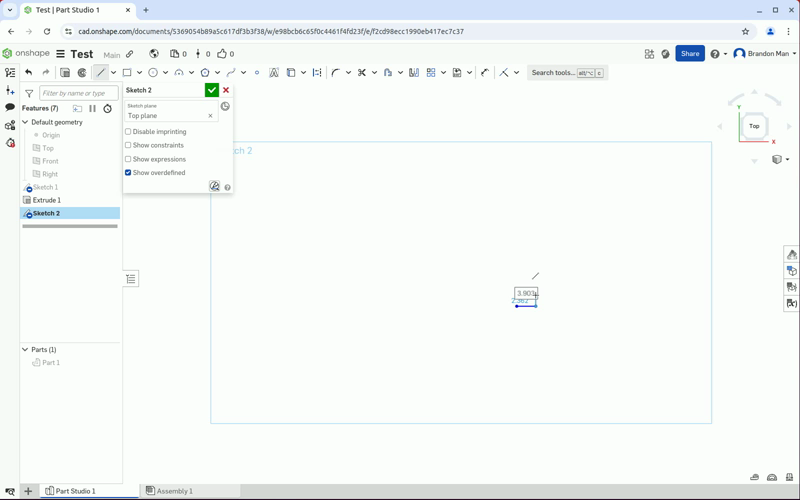
click(535, 294)
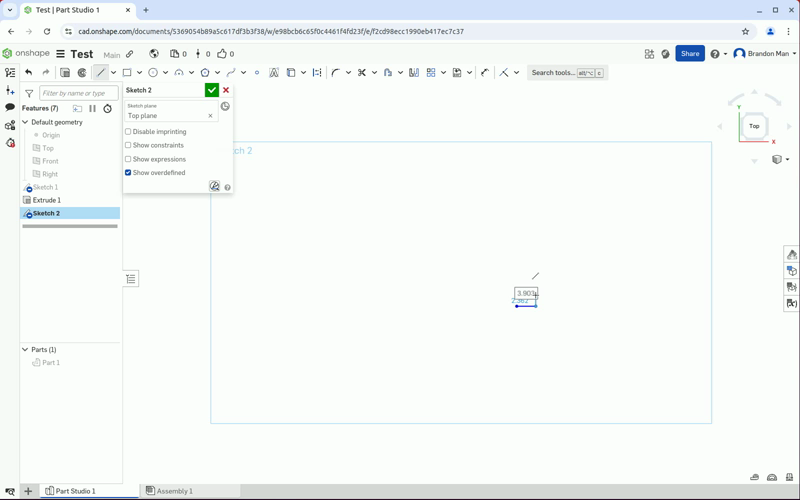
key_up(shift)
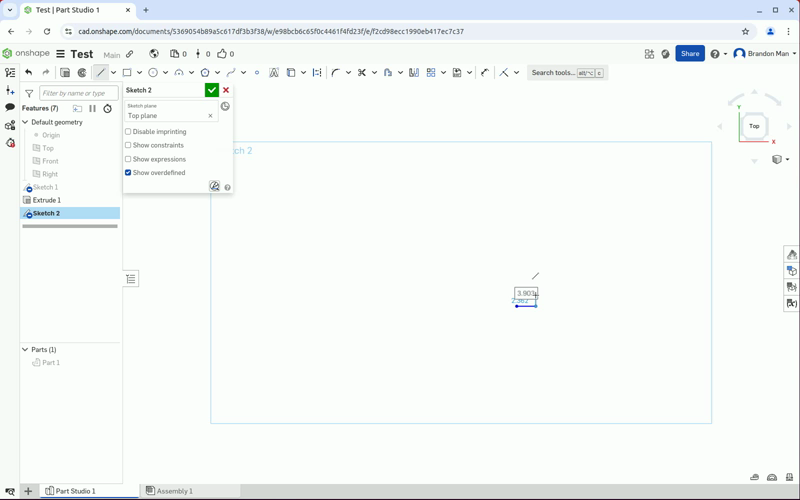
key_down(shift)
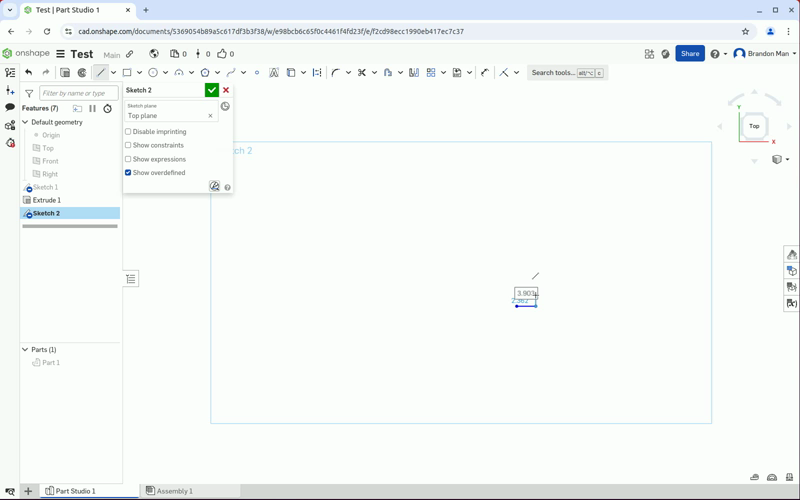
mouse_move(565, 294)
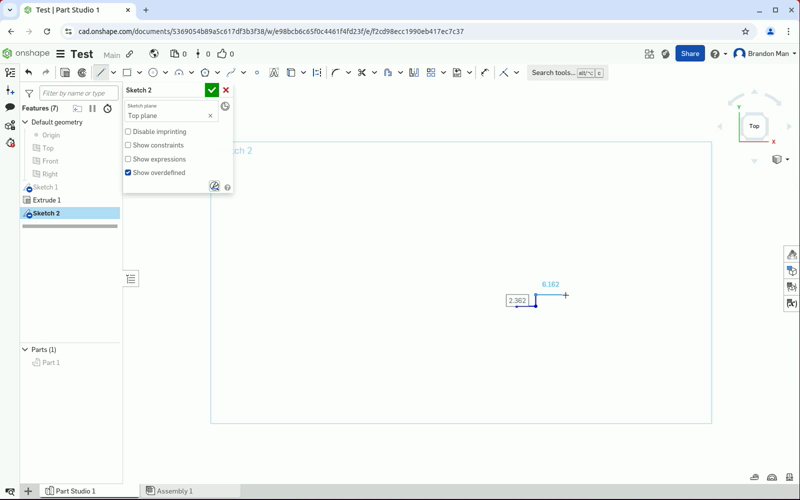
mouse_move(516, 294)
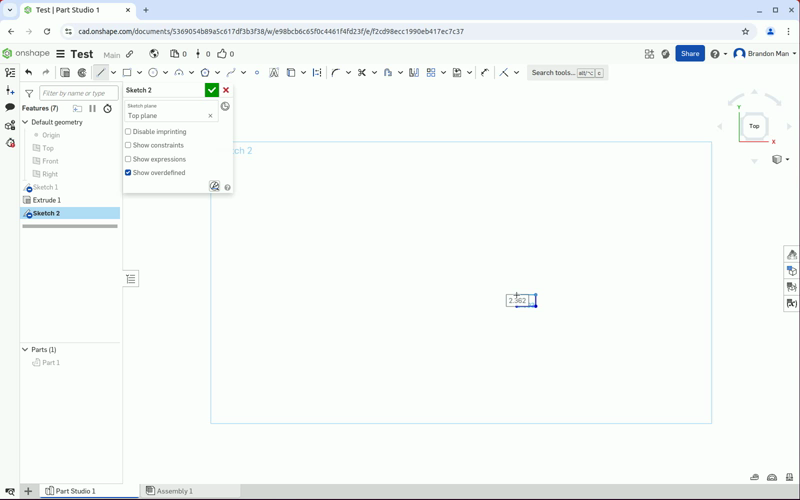
click(516, 294)
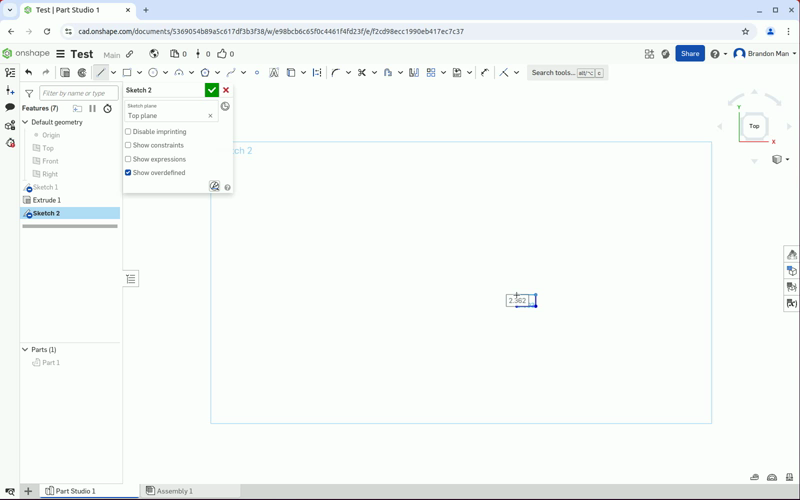
key_up(shift)
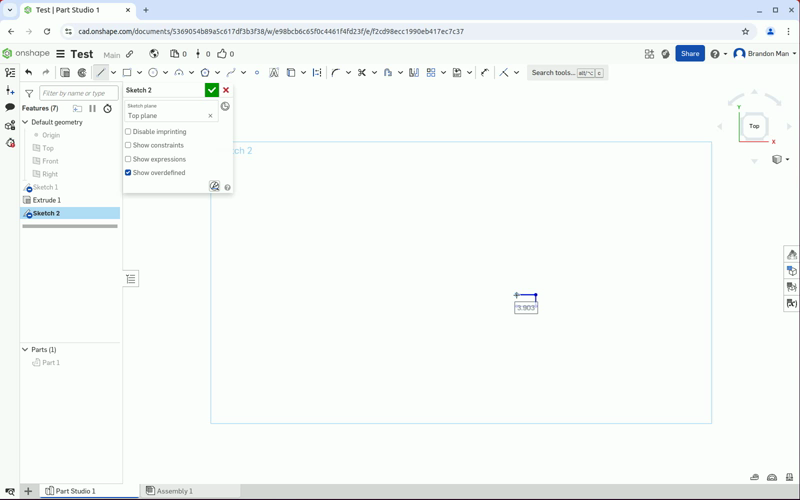
mouse_move(546, 294)
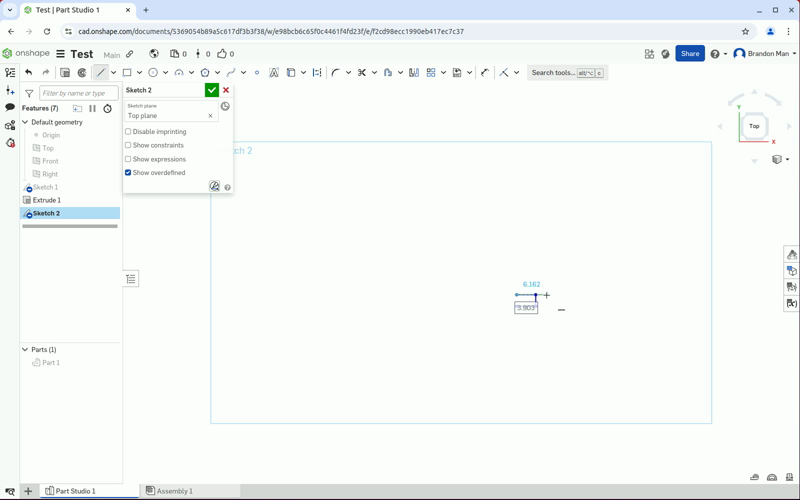
key_down(shift)
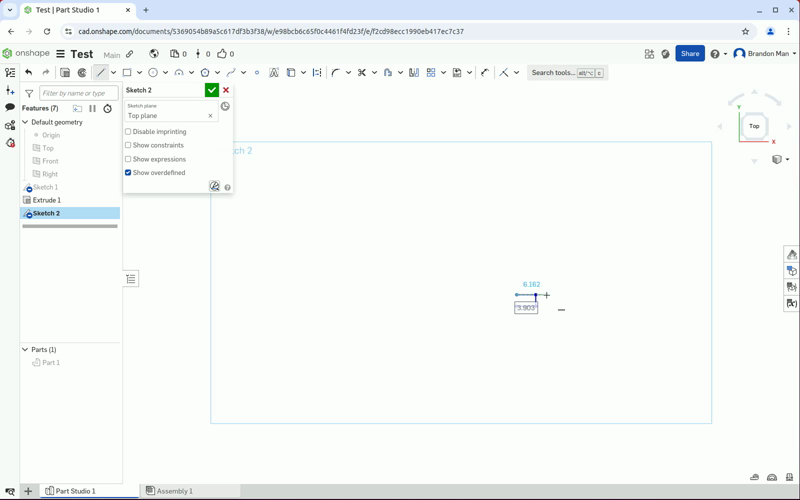
mouse_move(516, 306)
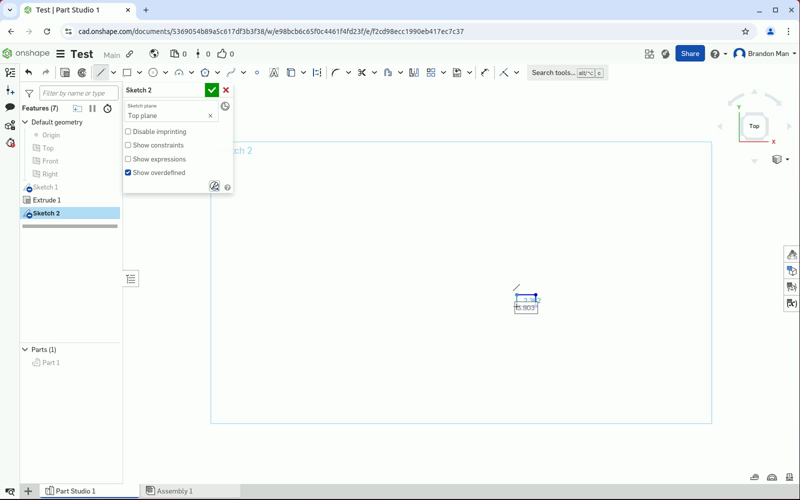
key_up(shift)
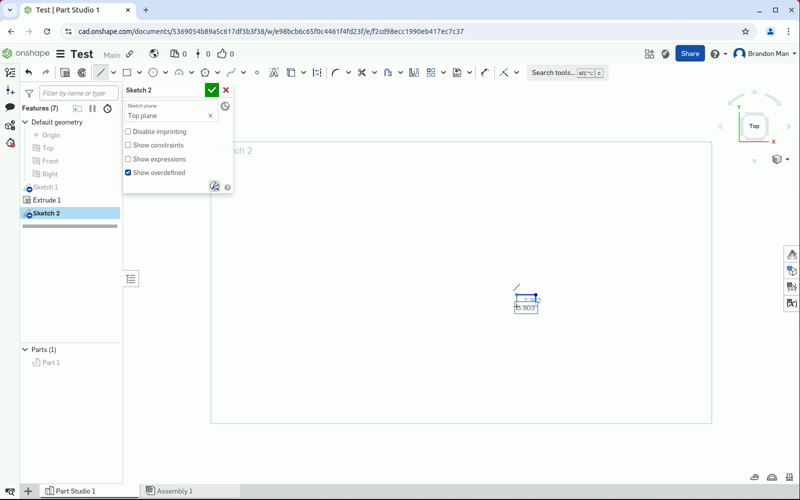
click(516, 306)
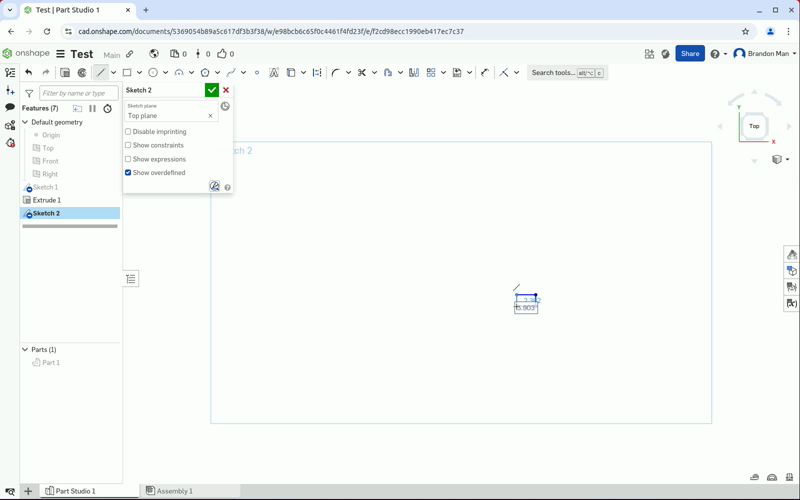
key(esc)
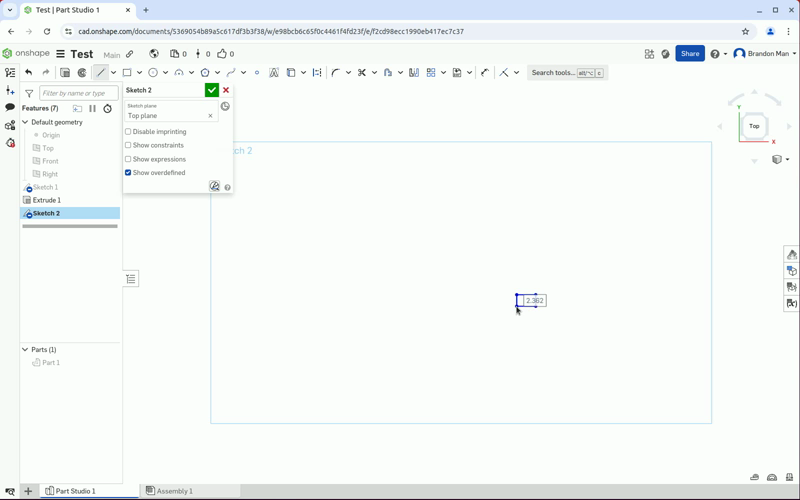
mouse_move(533, 297)
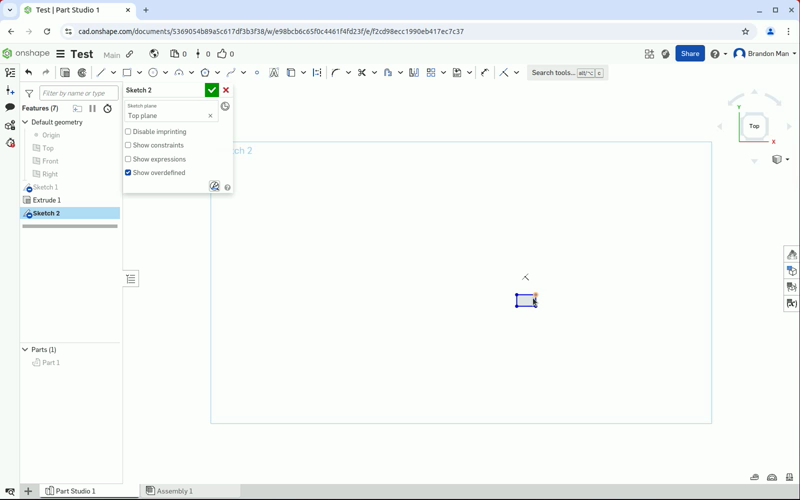
scroll(6)
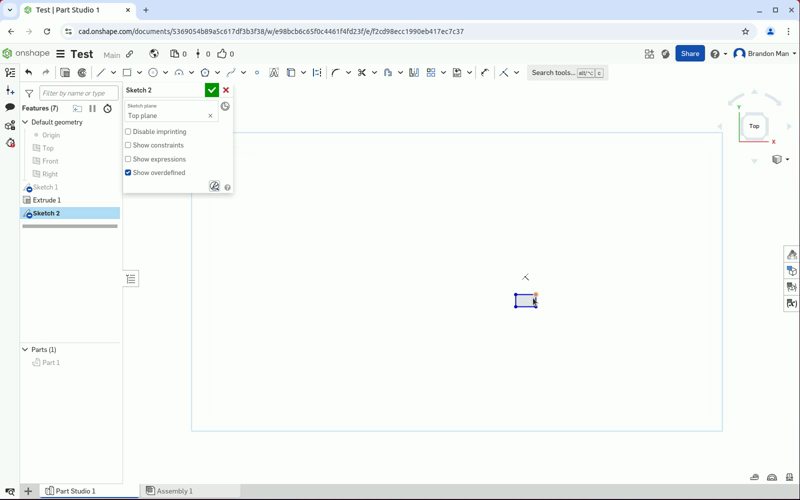
scroll(6)
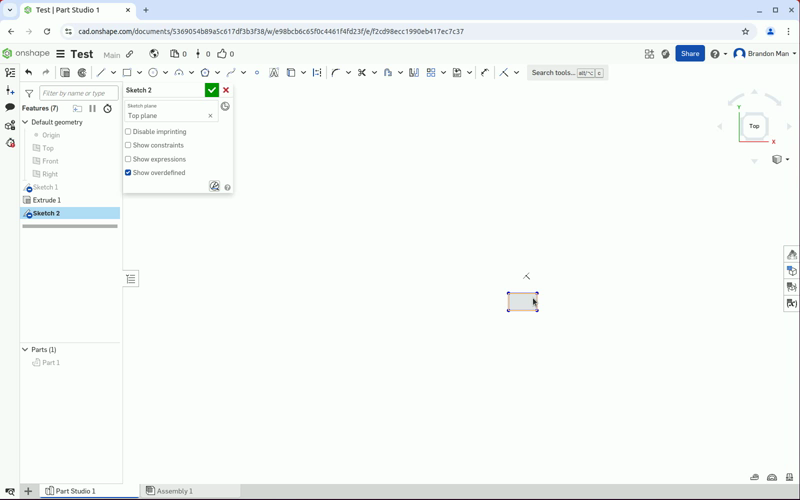
scroll(6)
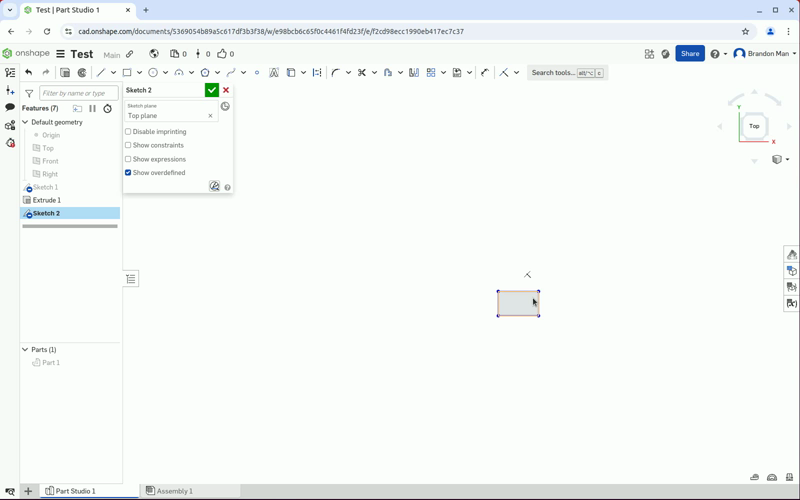
scroll(6)
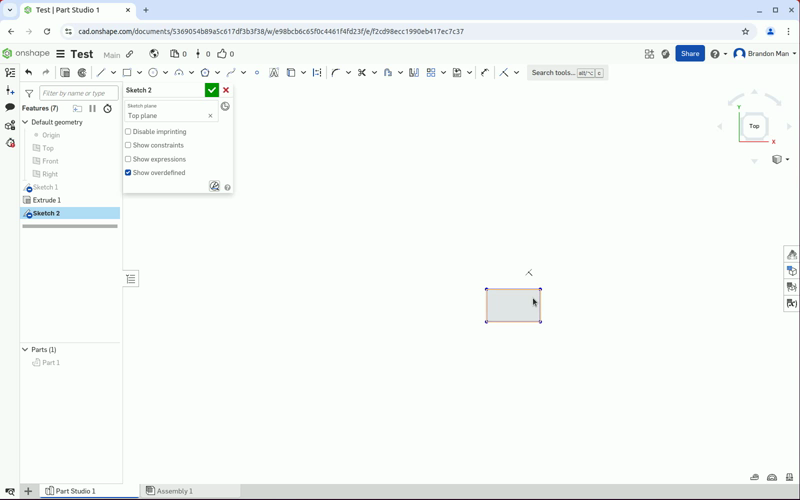
scroll(6)
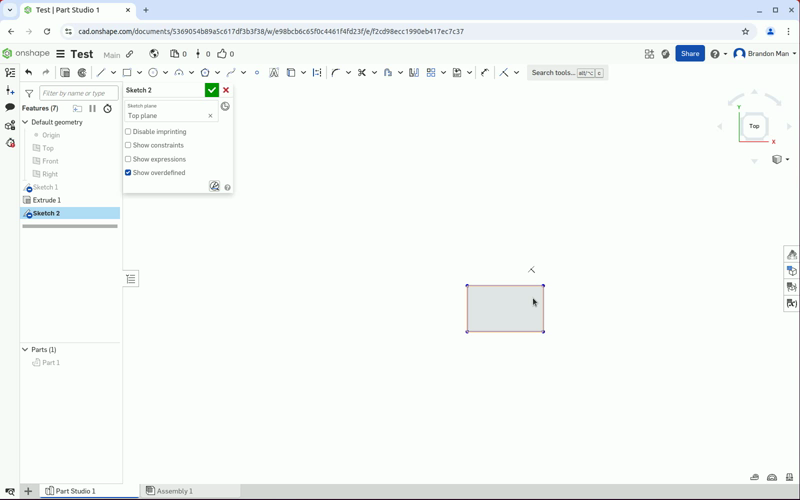
scroll(6)
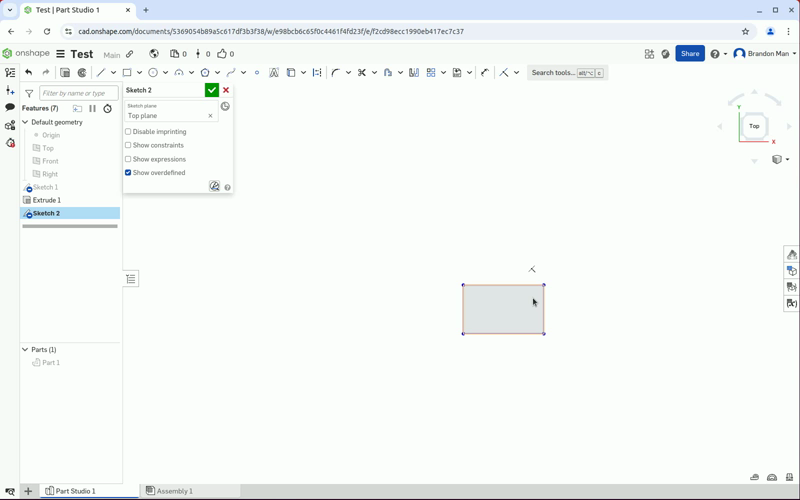
scroll(6)
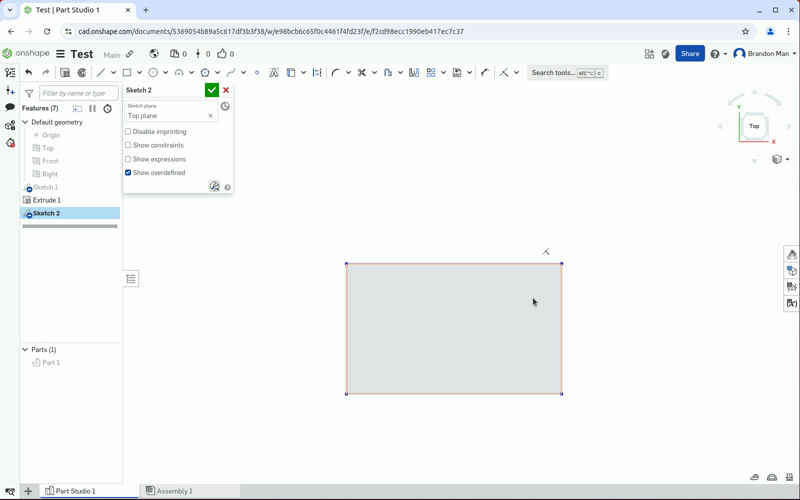
click(533, 297)
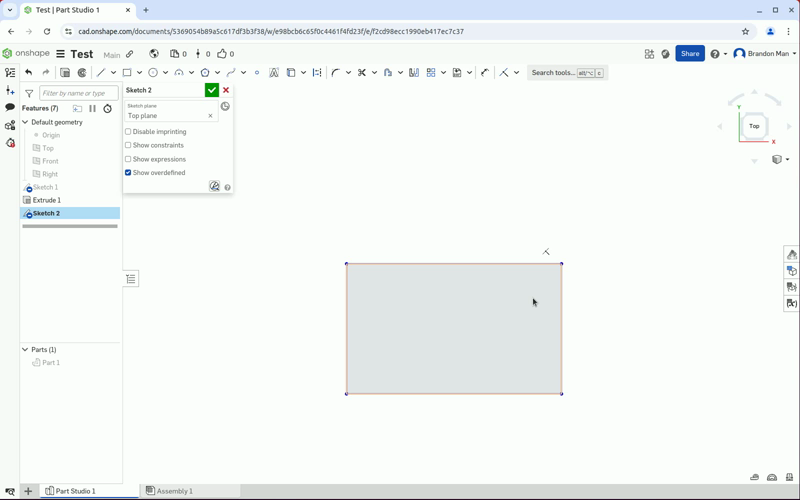
scroll(-6)
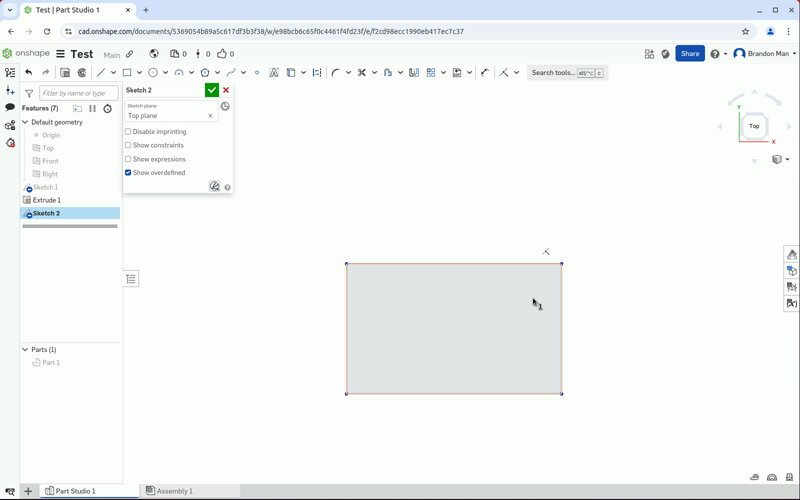
scroll(-6)
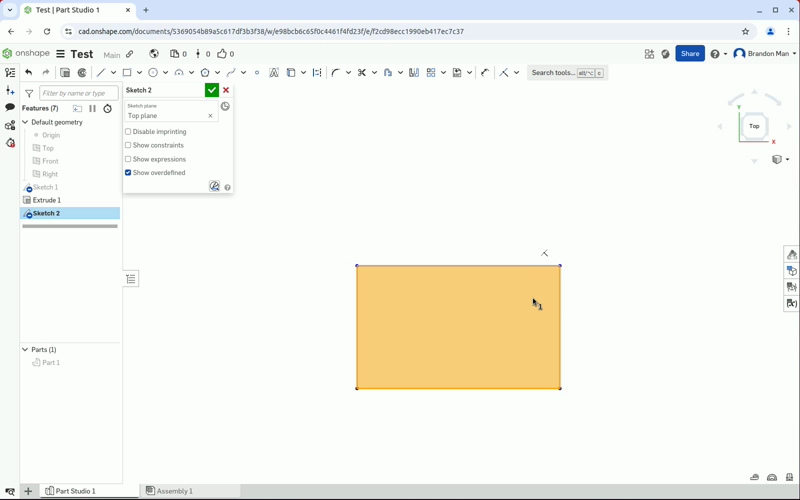
scroll(-6)
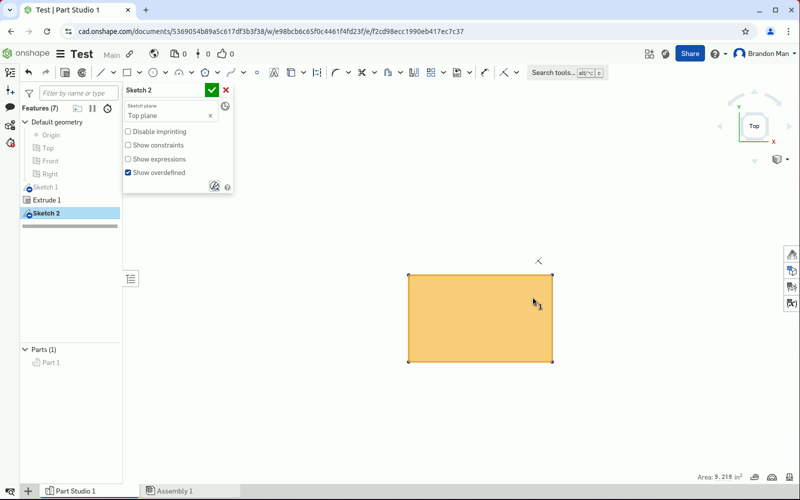
scroll(-6)
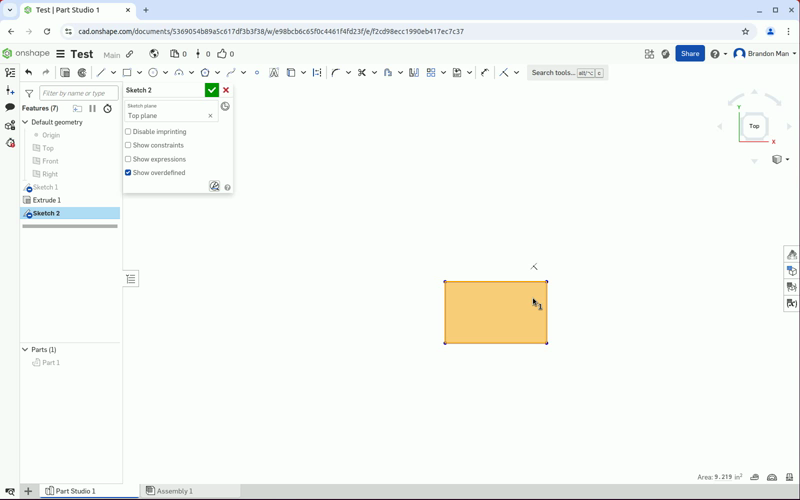
scroll(-6)
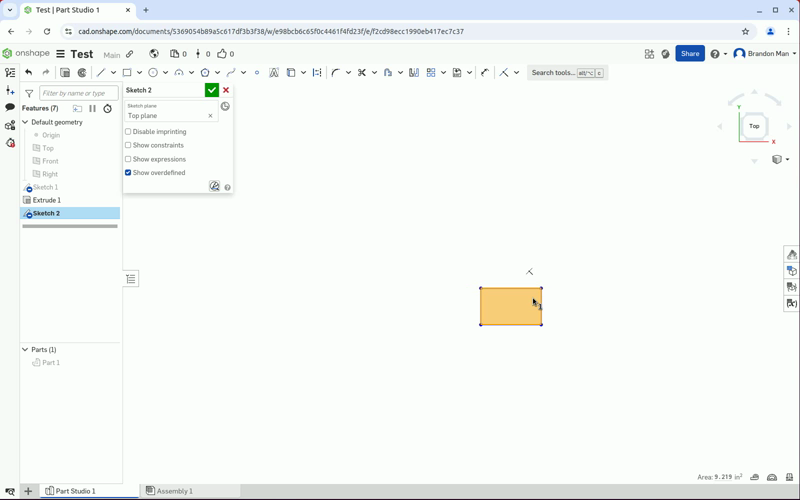
scroll(-6)
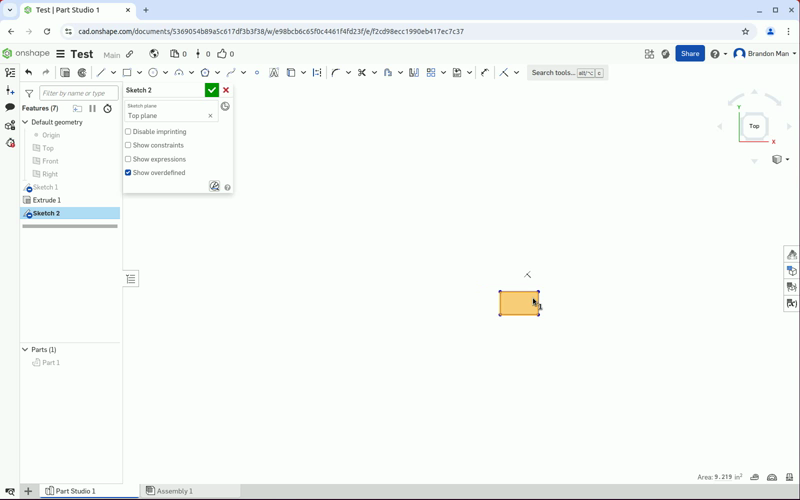
scroll(-6)
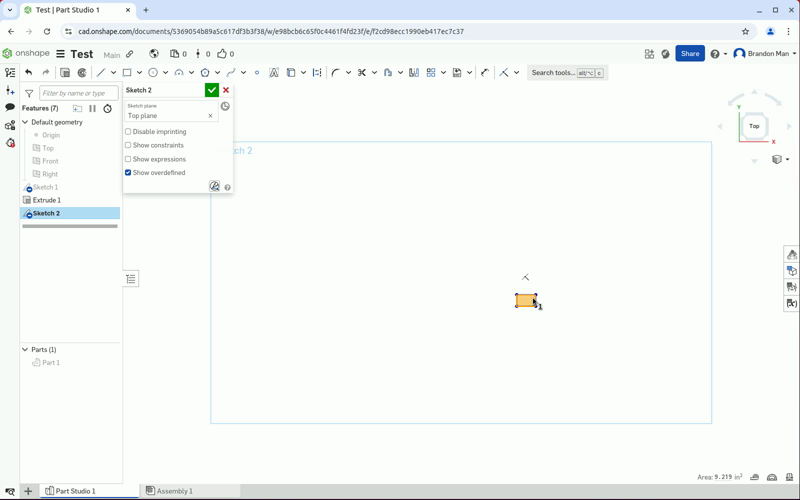
mouse_move(73, 352)
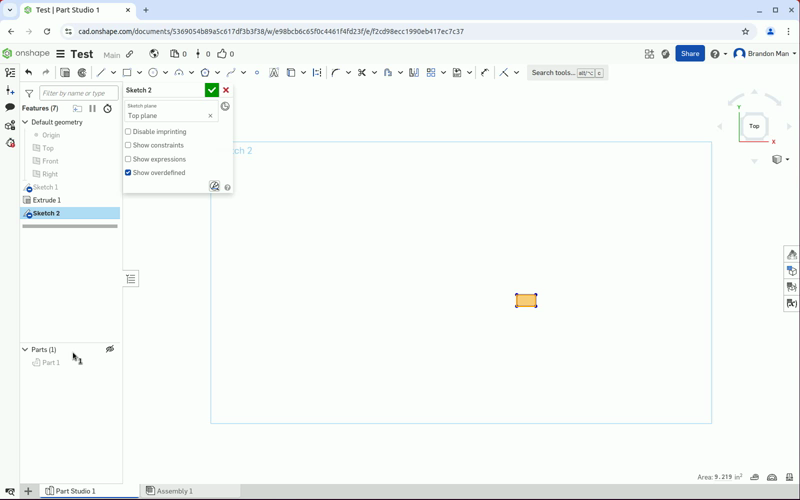
key(shift+y)
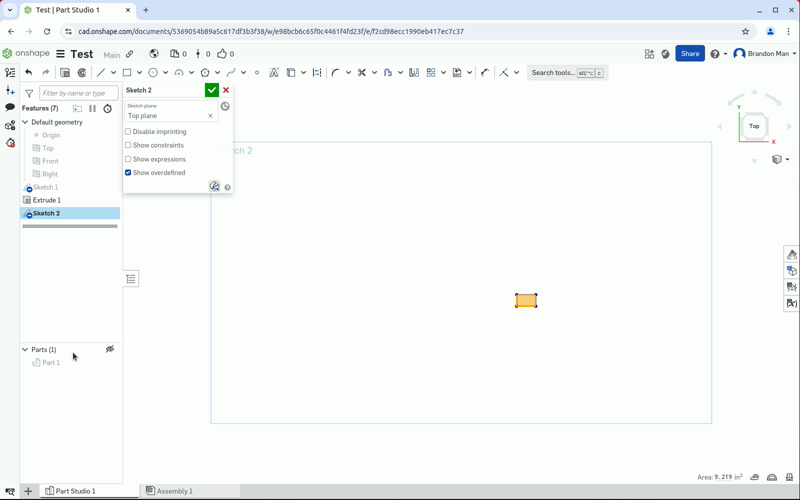
key(shift+e)
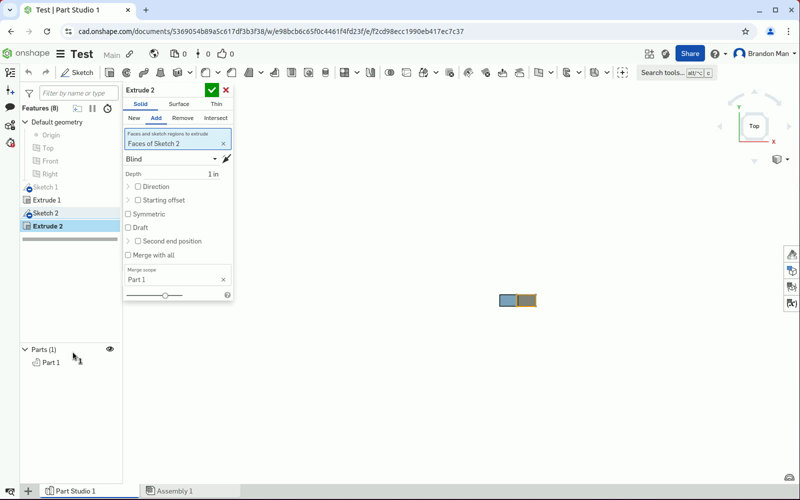
mouse_move(143, 106)
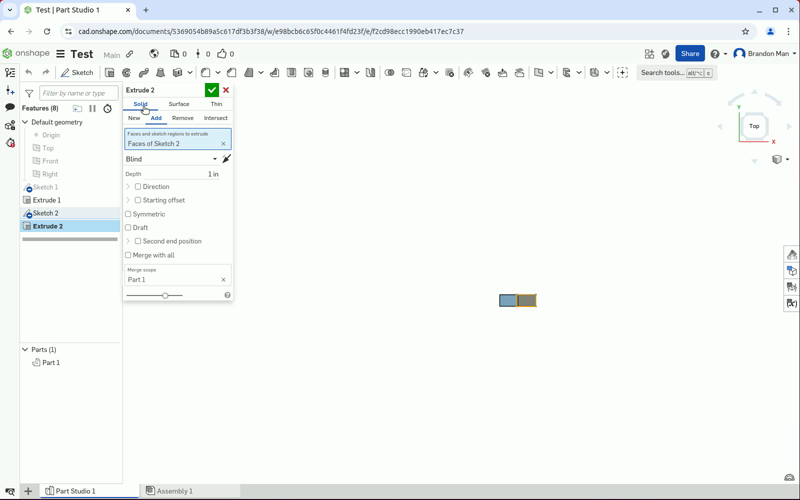
click(143, 106)
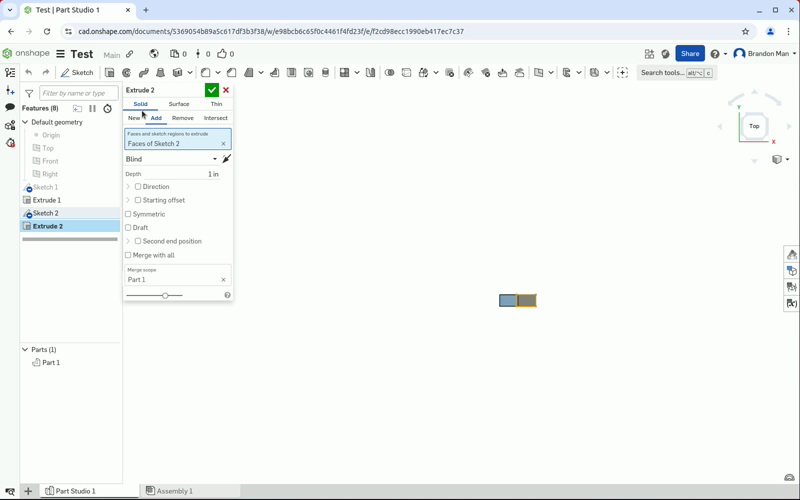
mouse_move(137, 120)
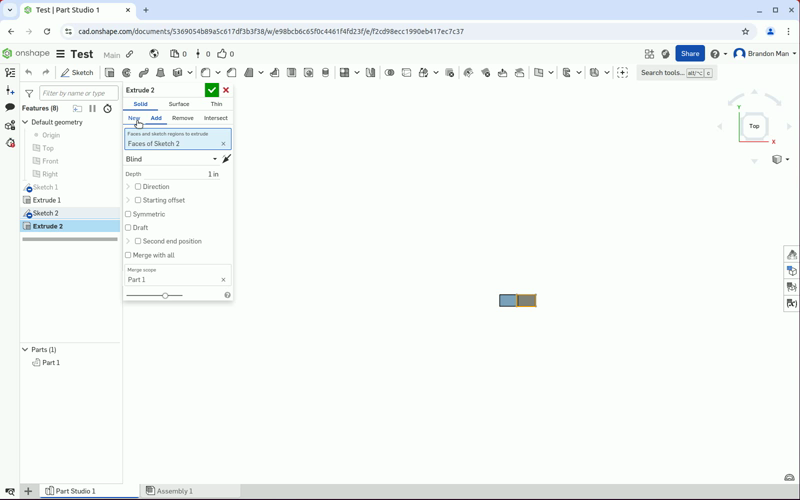
click(137, 120)
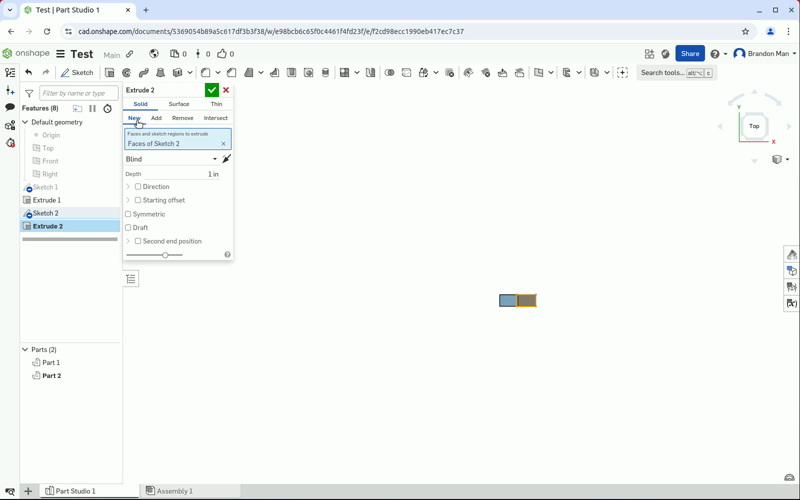
key(tab, 4)
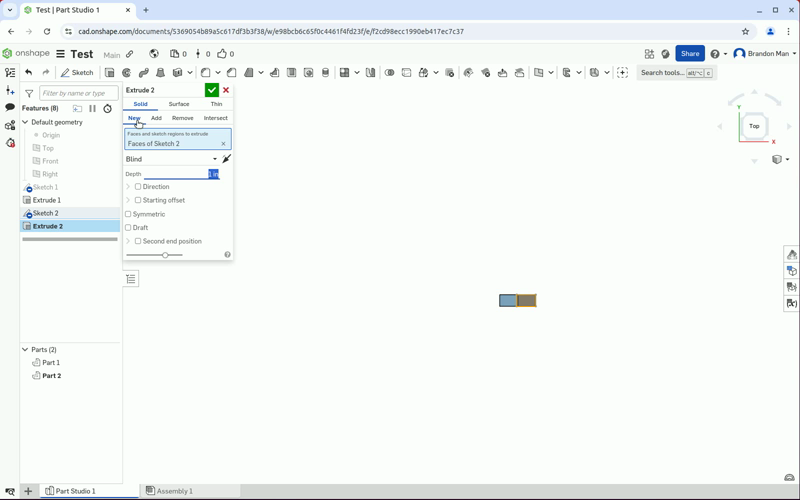
text(2.407)
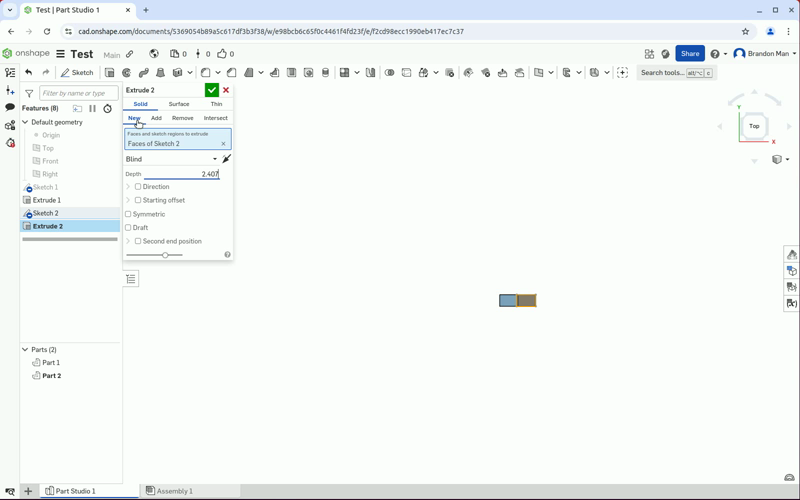
key(enter)
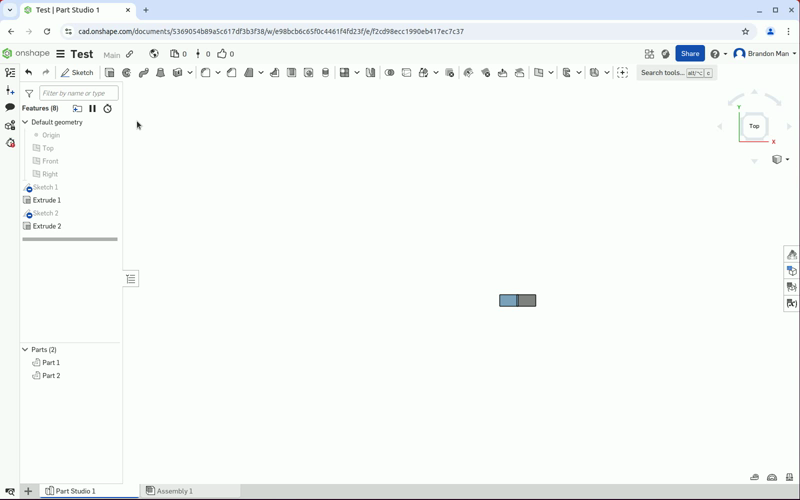
key(shift+h)
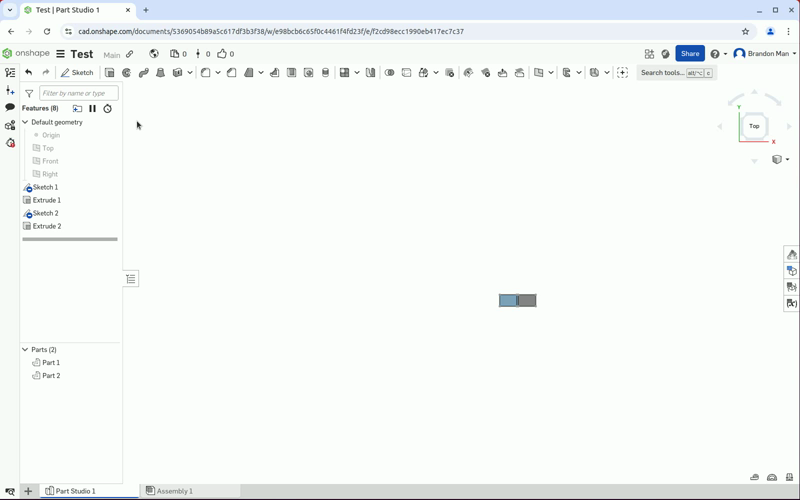
key(shift+h)
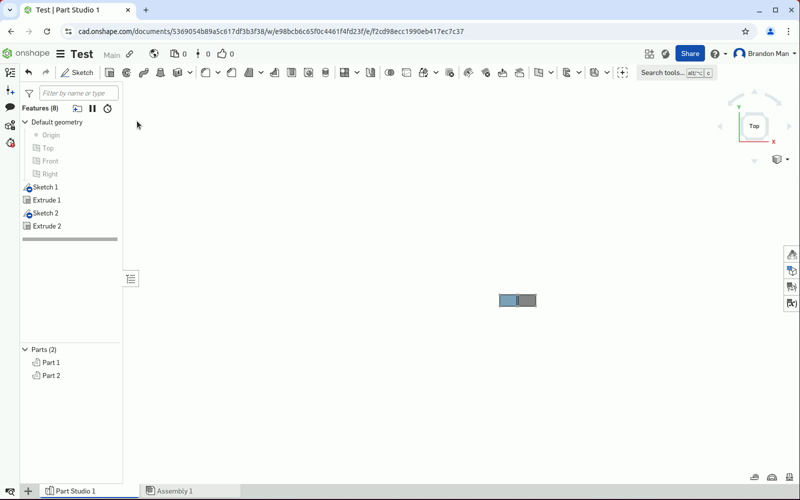
key(shift+7)
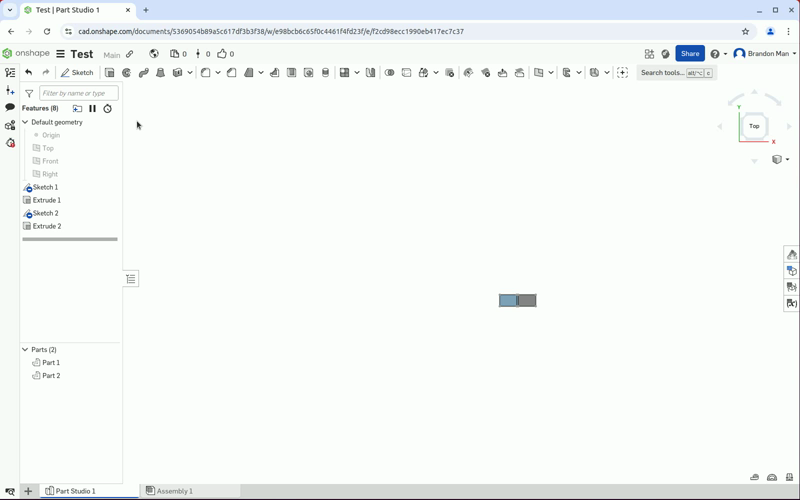
key(up, 3)
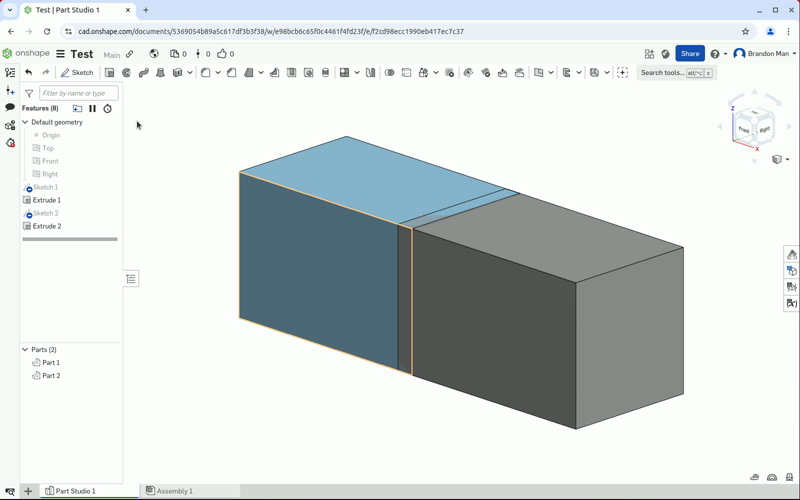
key(left, 3)
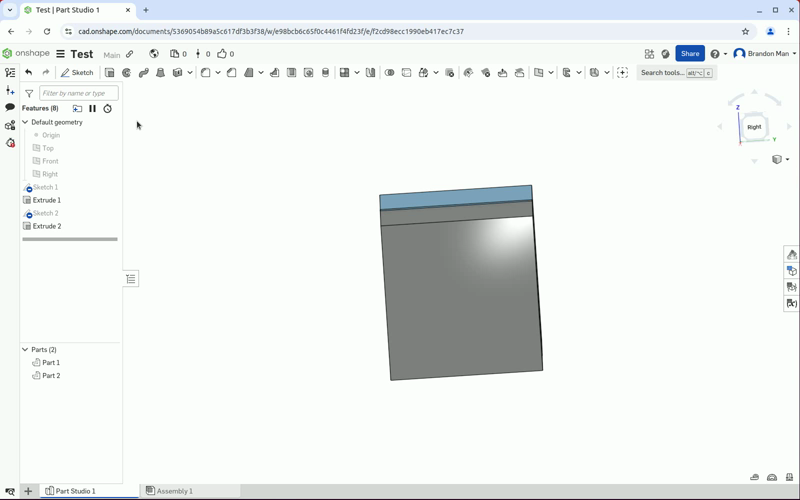
key(right, 3)
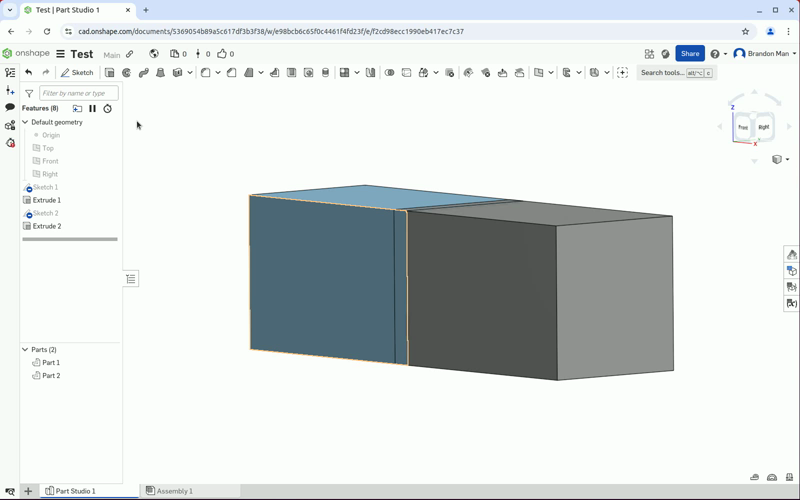
key(down, 3)
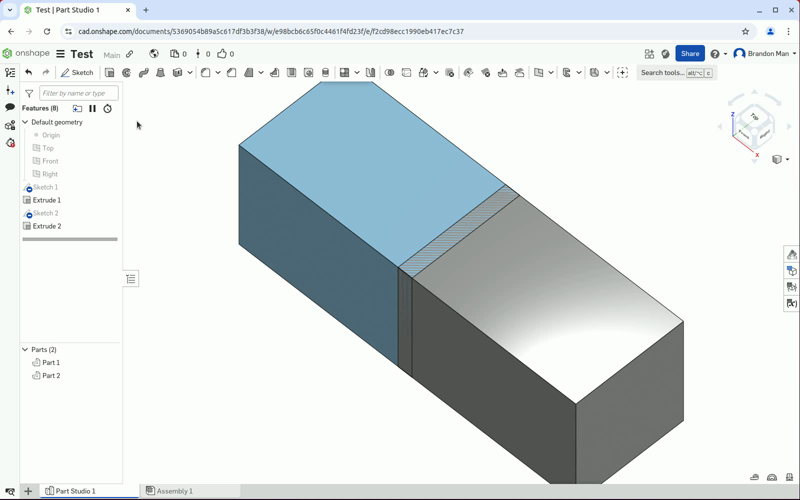
mouse_move(73, 189)
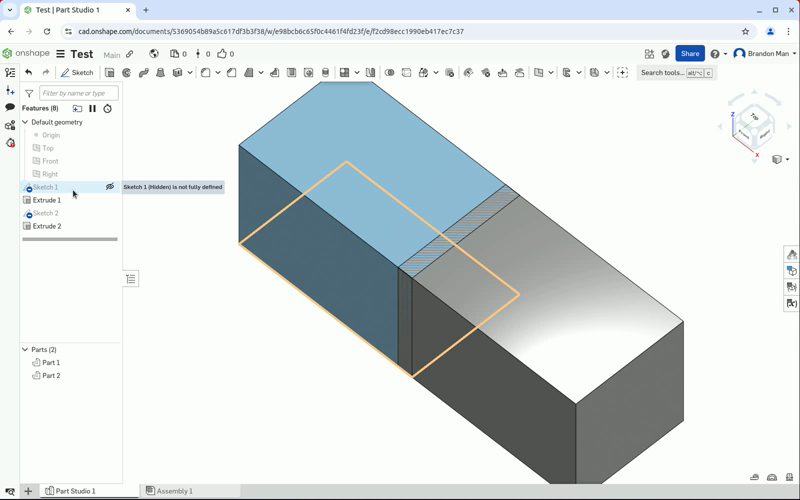
click(73, 189)